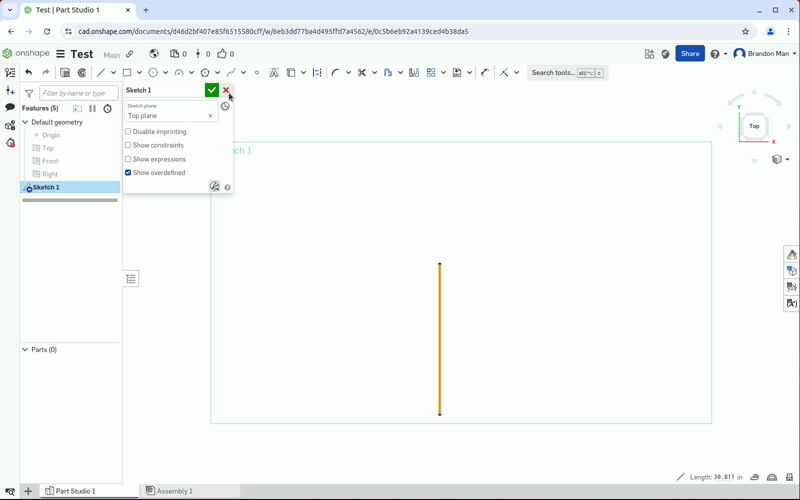
key(shift+h)
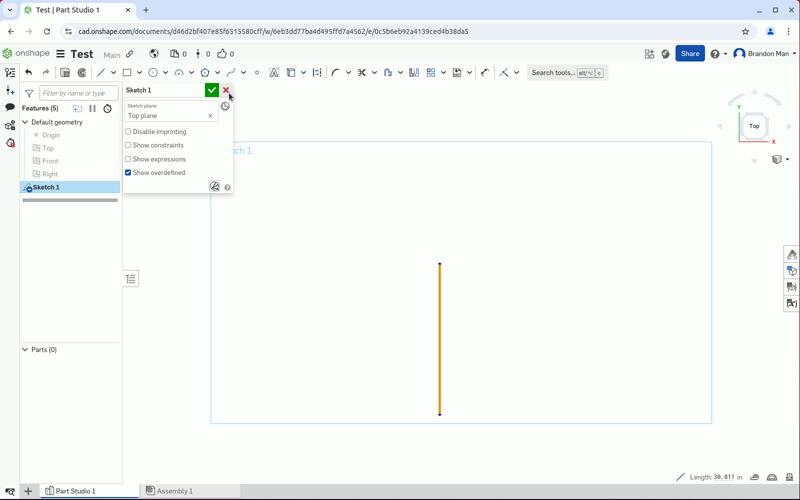
key(shift+s)
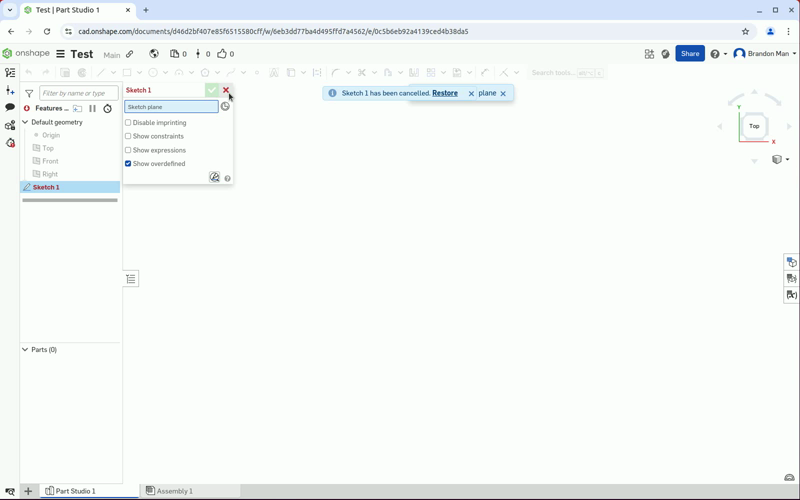
mouse_move(73, 150)
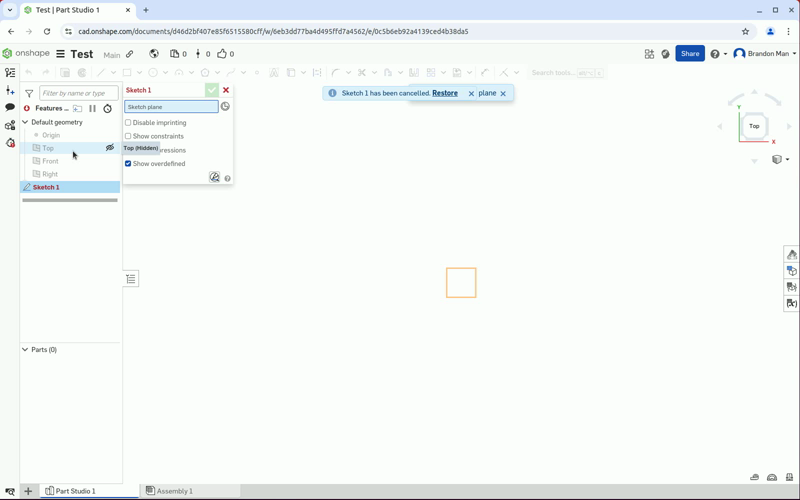
click(73, 150)
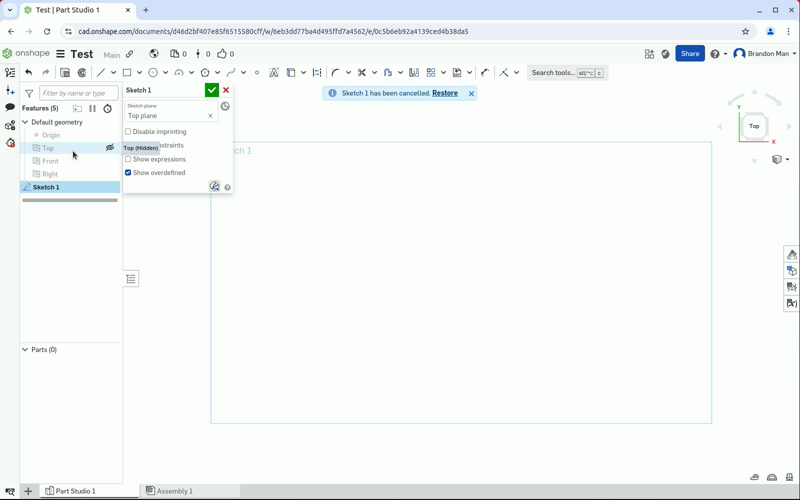
mouse_move(73, 352)
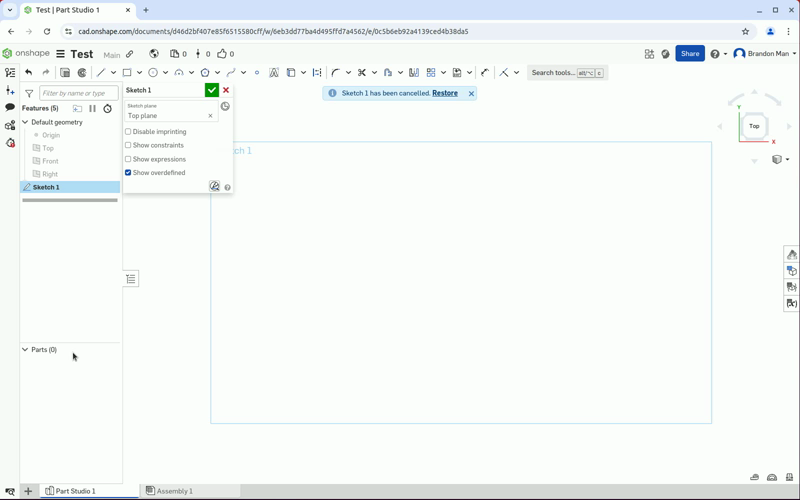
key(y)
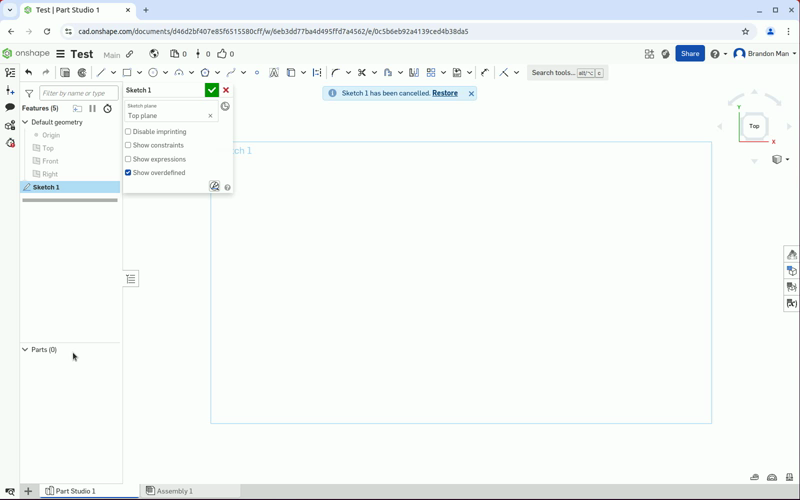
key(l)
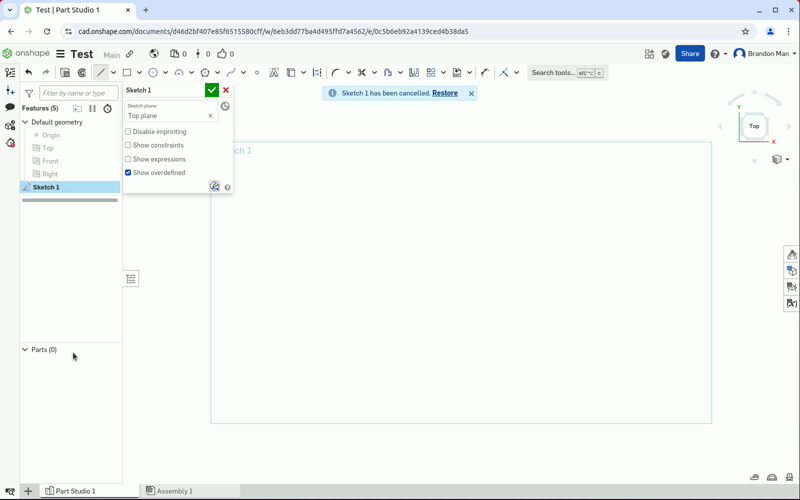
key_down(shift)
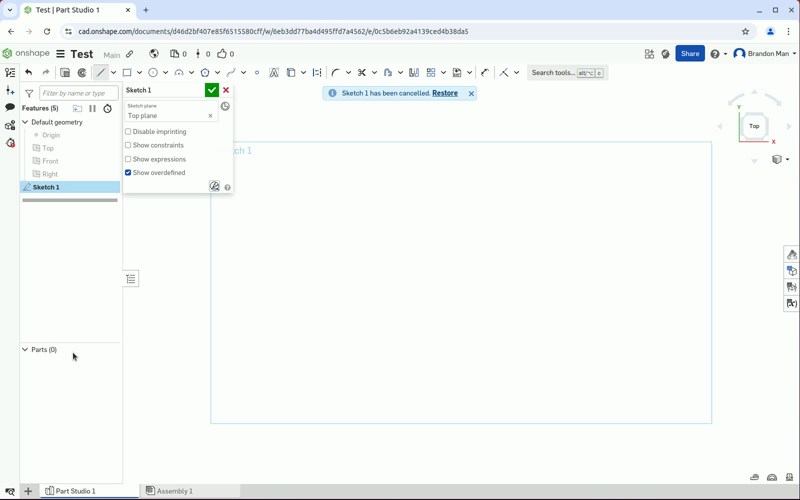
mouse_move(385, 357)
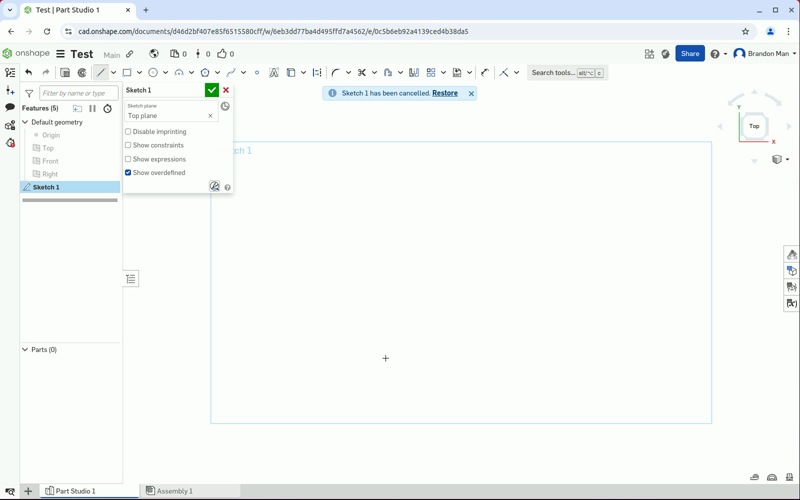
click(385, 357)
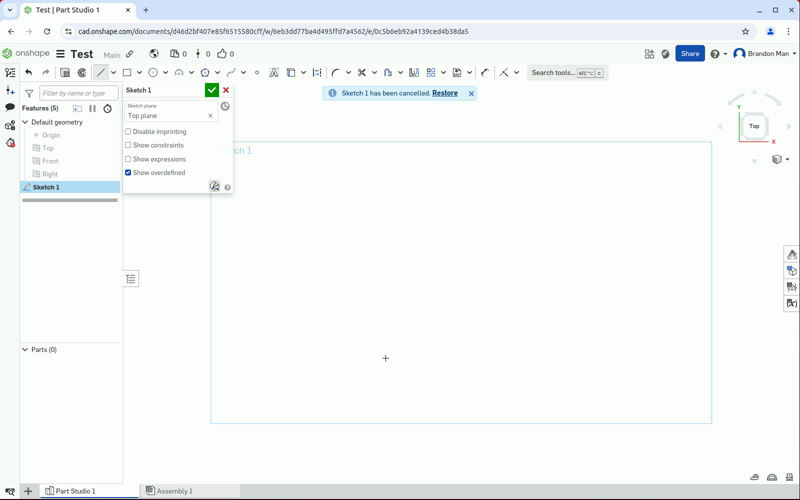
key_up(shift)
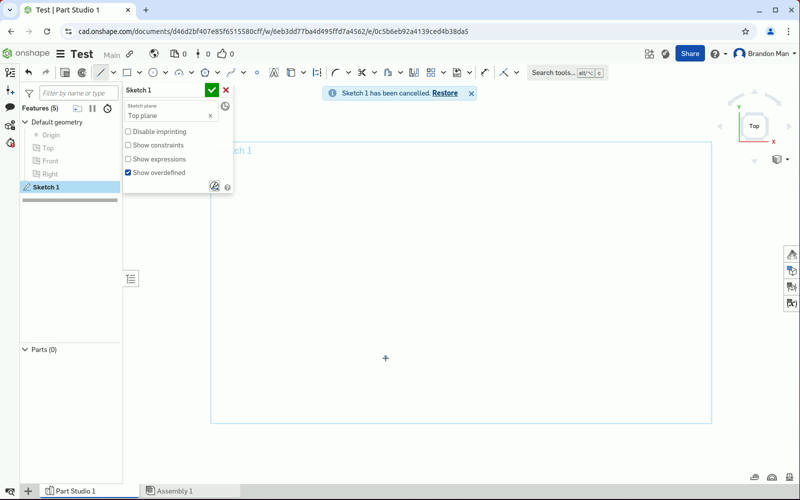
key_down(shift)
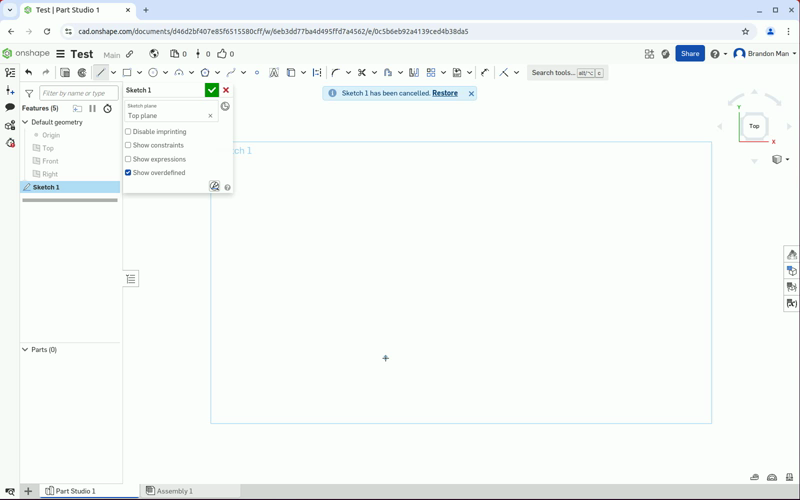
mouse_move(535, 357)
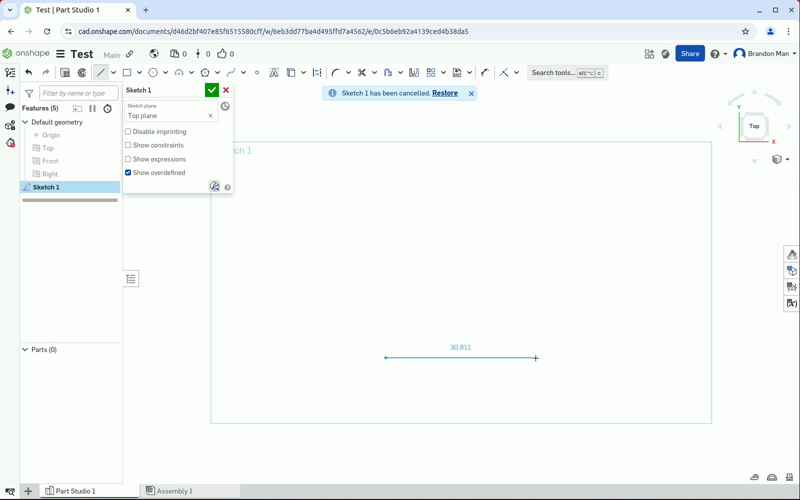
click(535, 357)
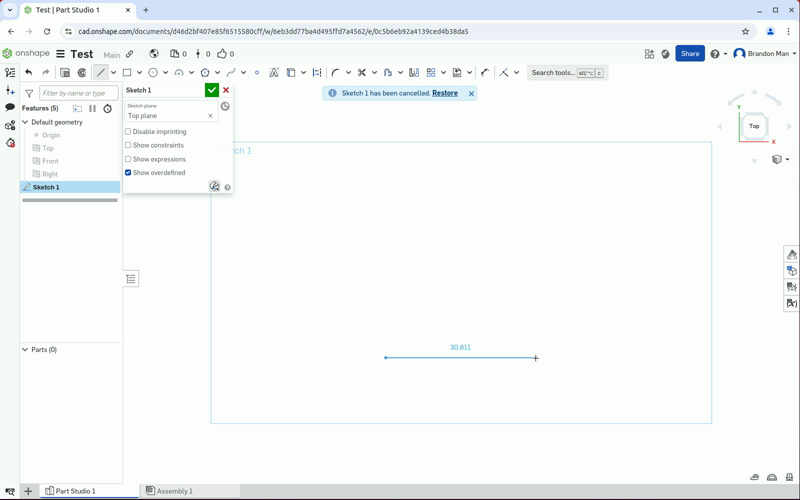
key_up(shift)
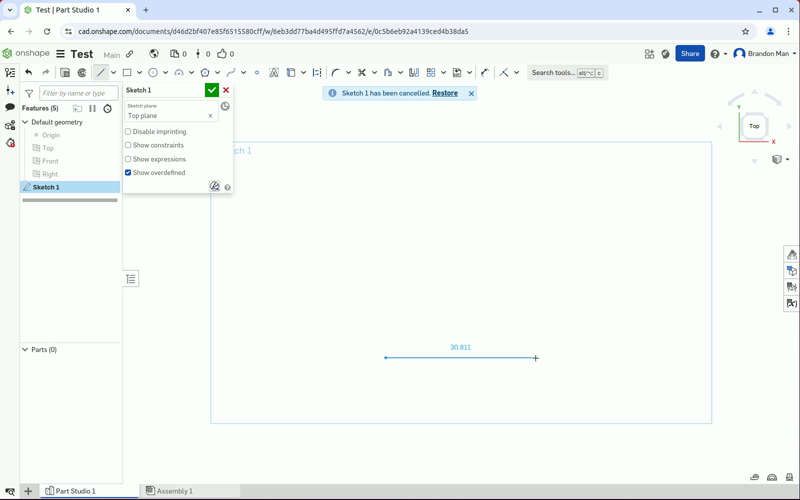
key_down(shift)
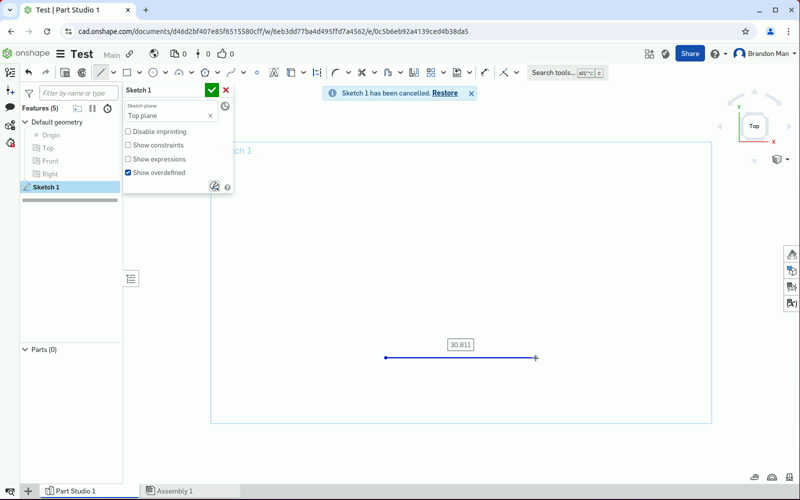
mouse_move(535, 208)
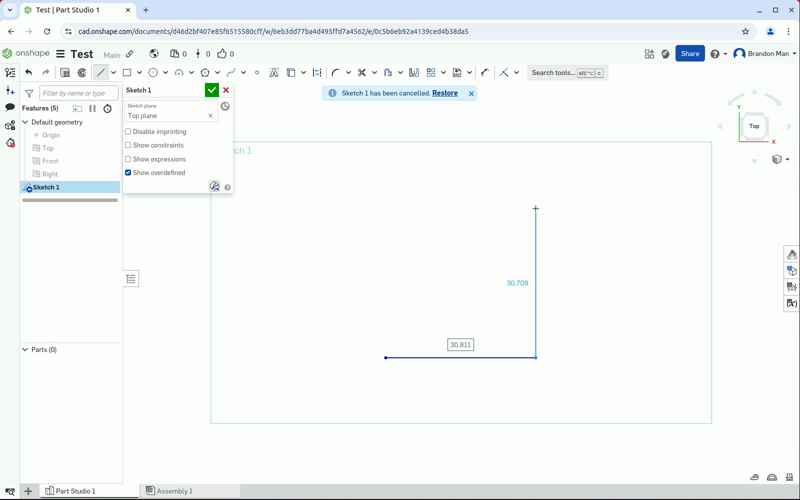
click(535, 208)
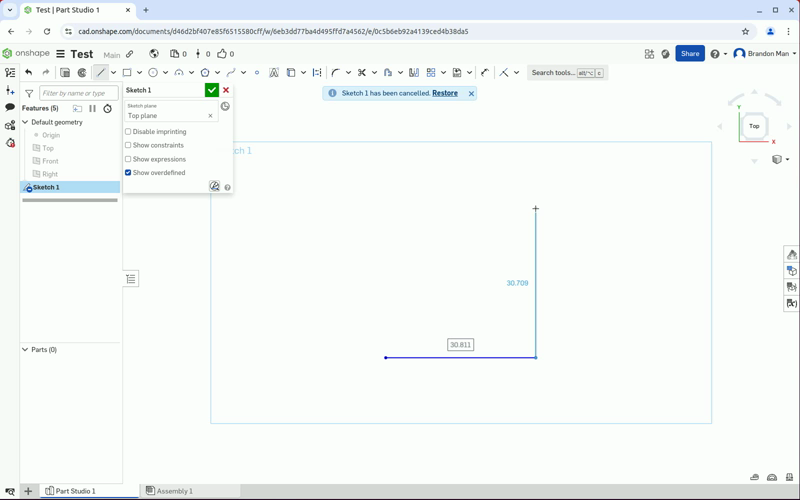
key_up(shift)
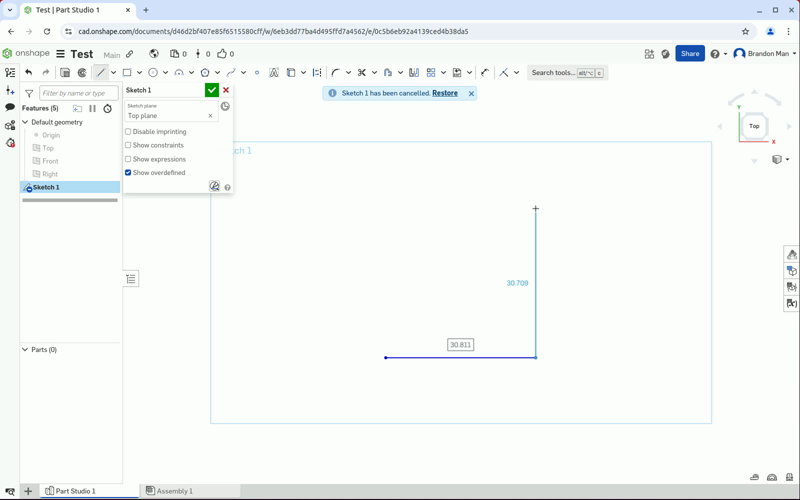
key_down(shift)
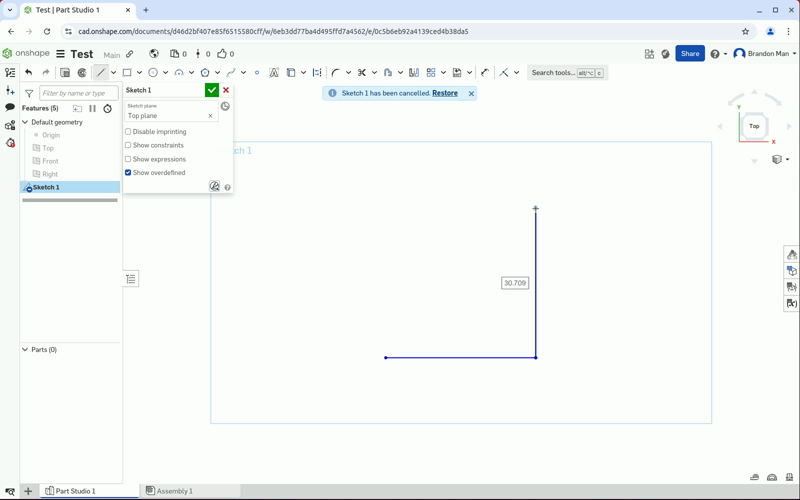
mouse_move(385, 208)
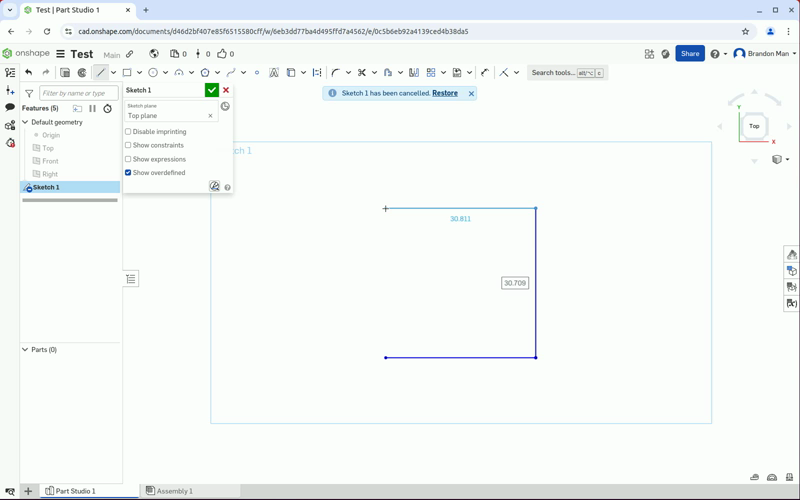
click(385, 208)
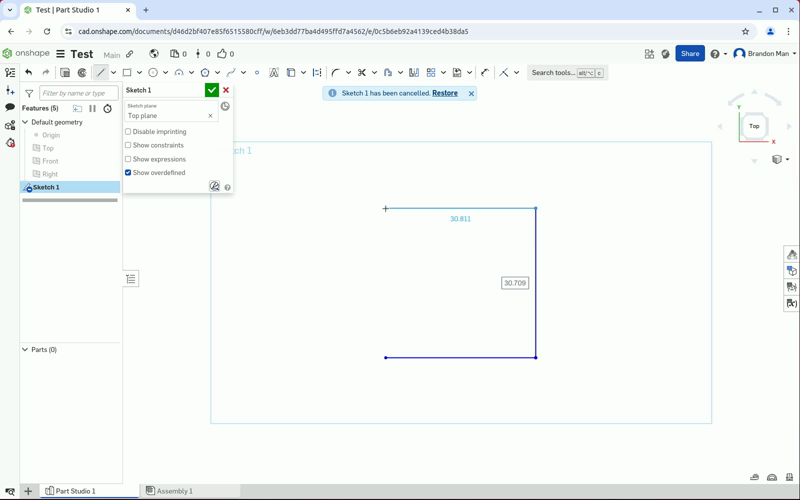
key_up(shift)
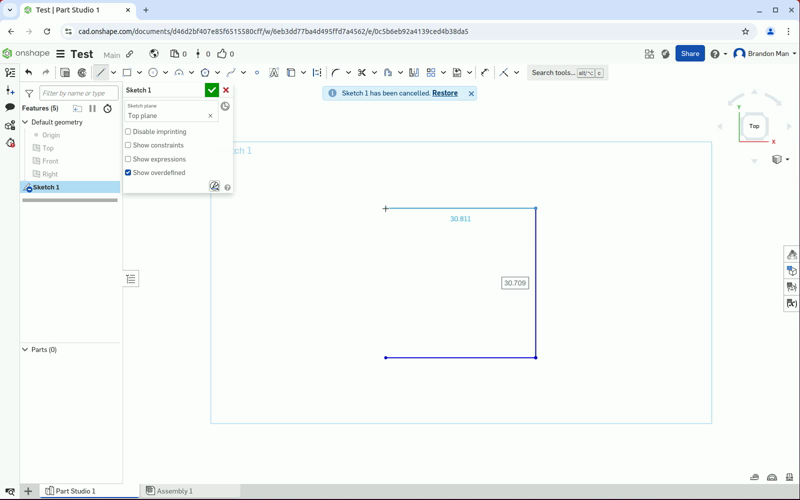
key_down(shift)
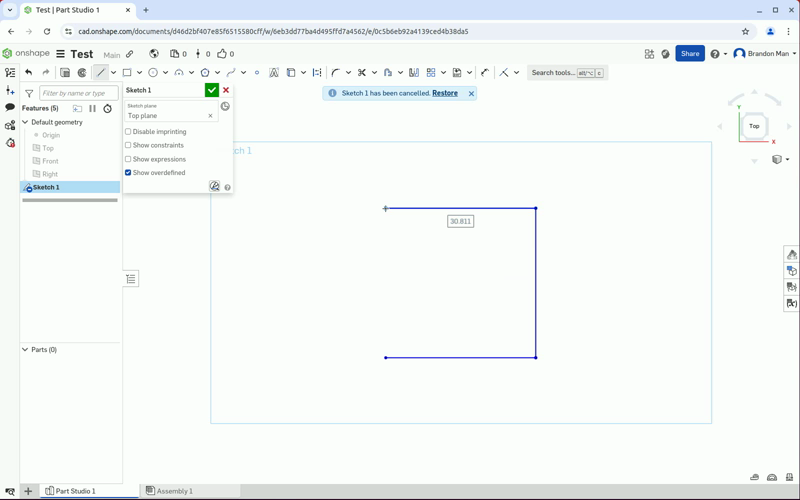
mouse_move(385, 357)
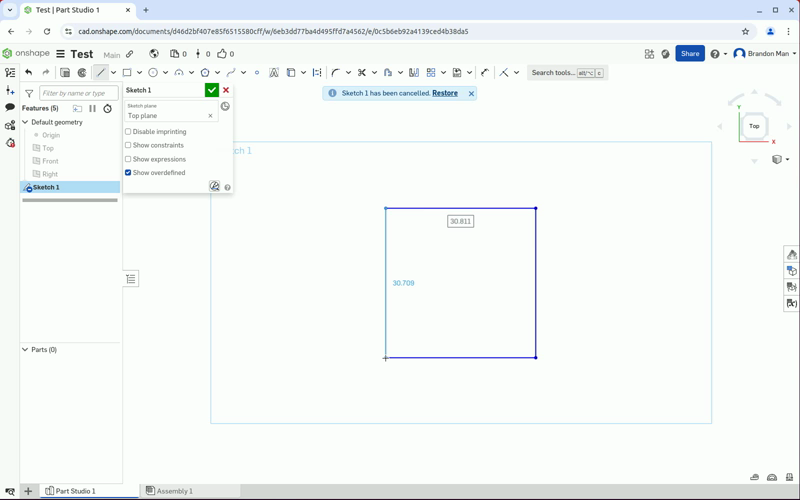
key_up(shift)
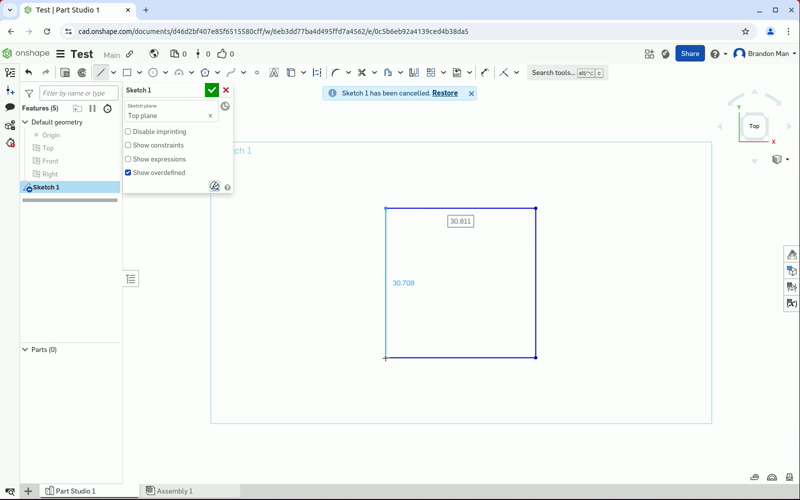
click(385, 357)
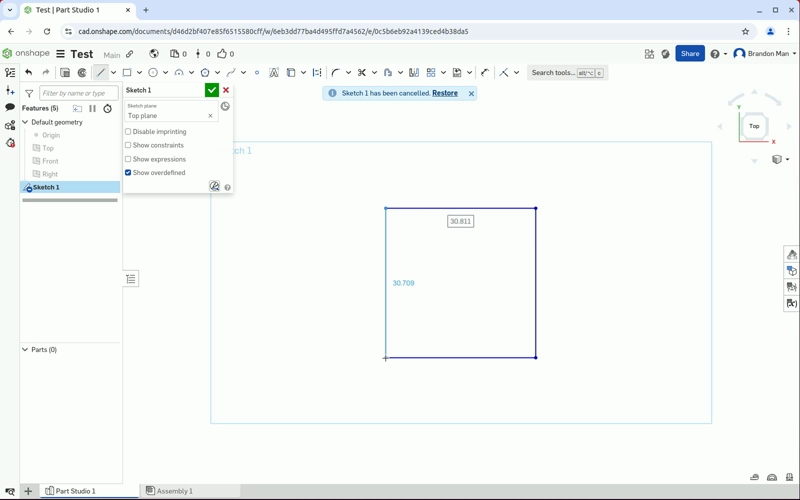
key(esc)
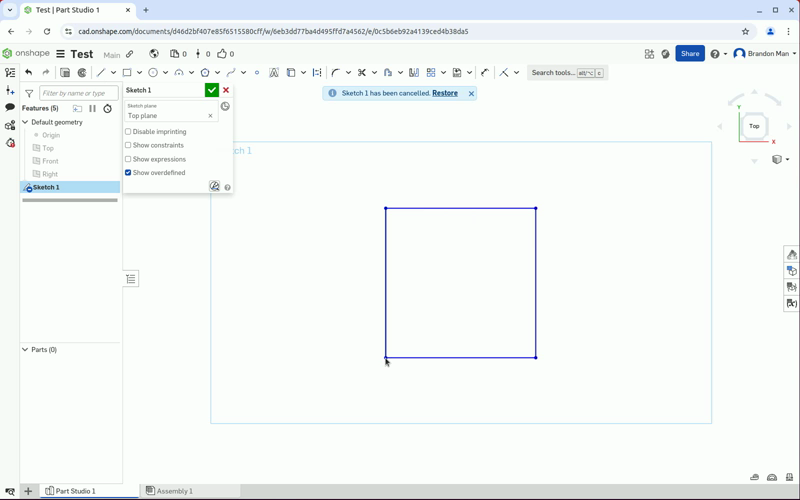
mouse_move(518, 299)
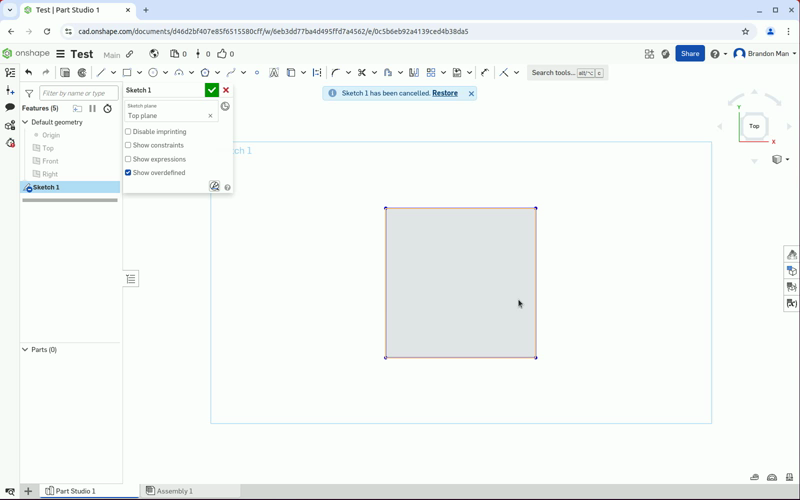
click(518, 299)
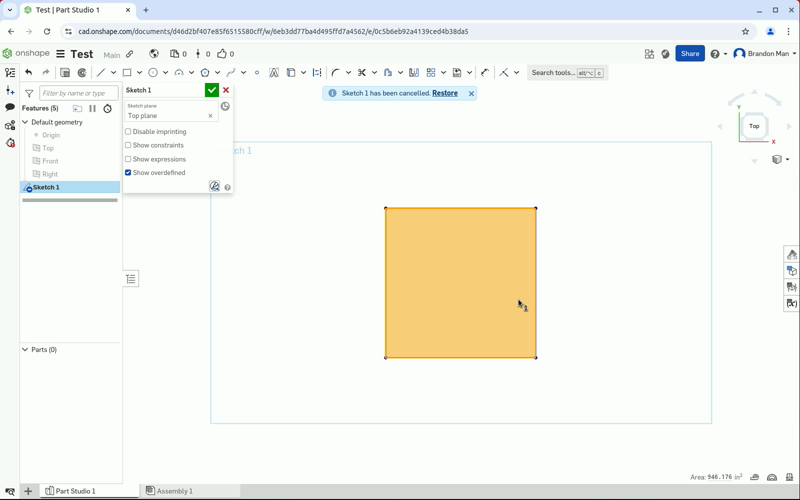
mouse_move(73, 352)
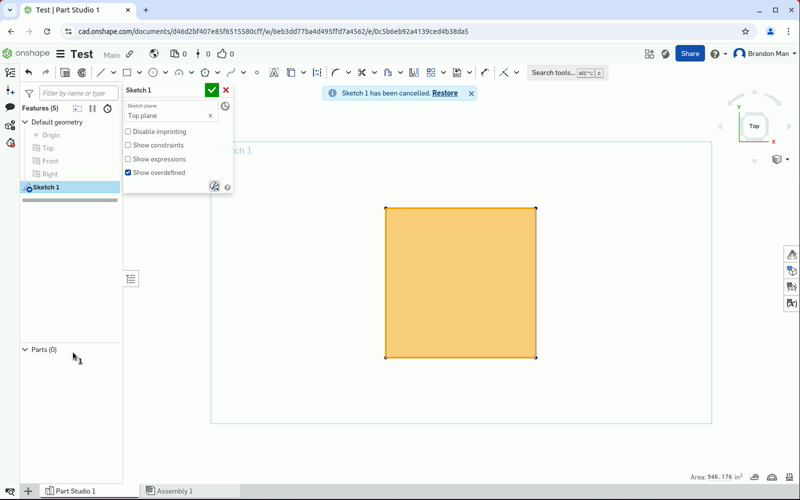
key(shift+y)
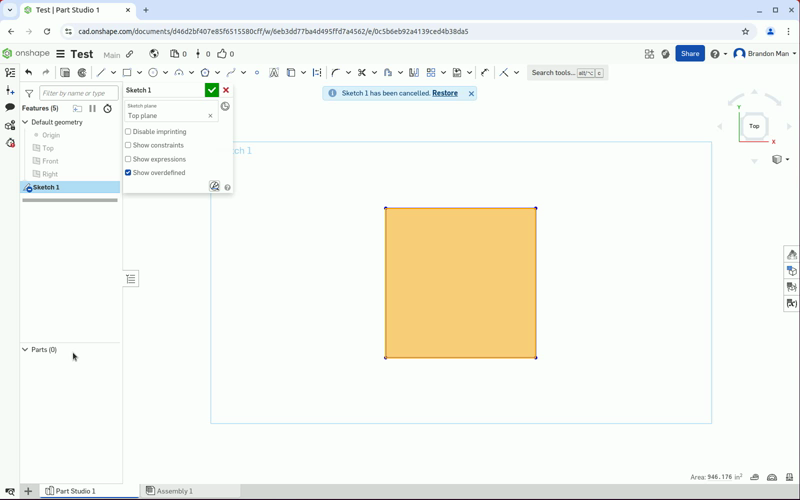
key(shift+e)
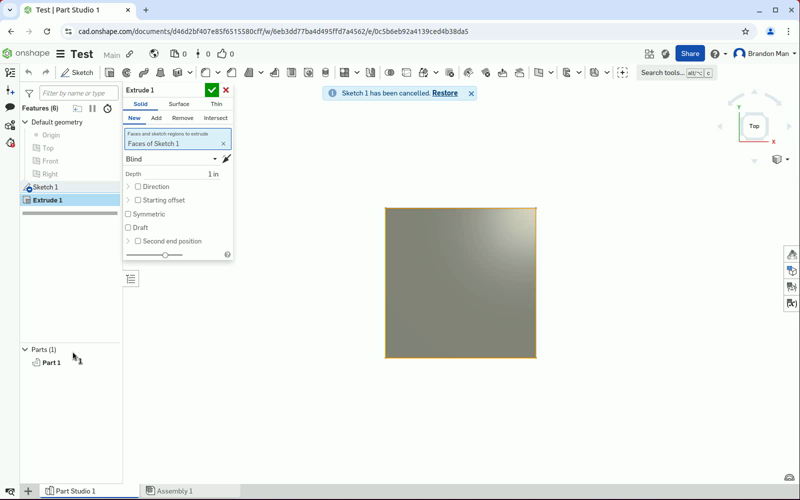
mouse_move(143, 106)
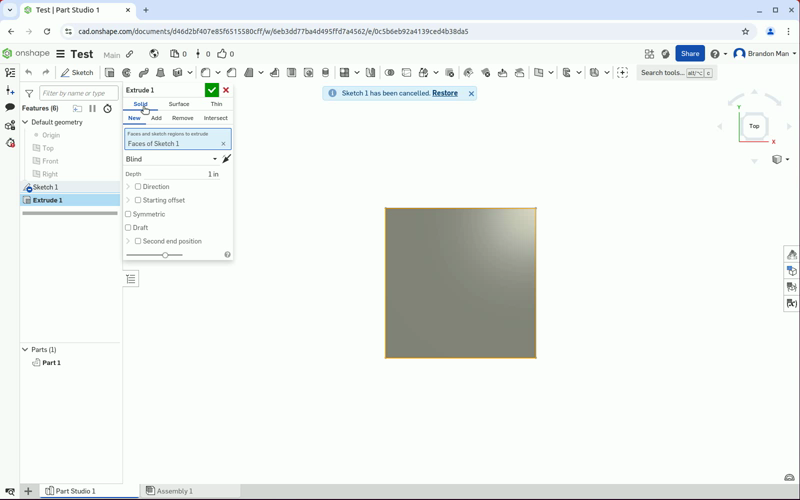
click(143, 106)
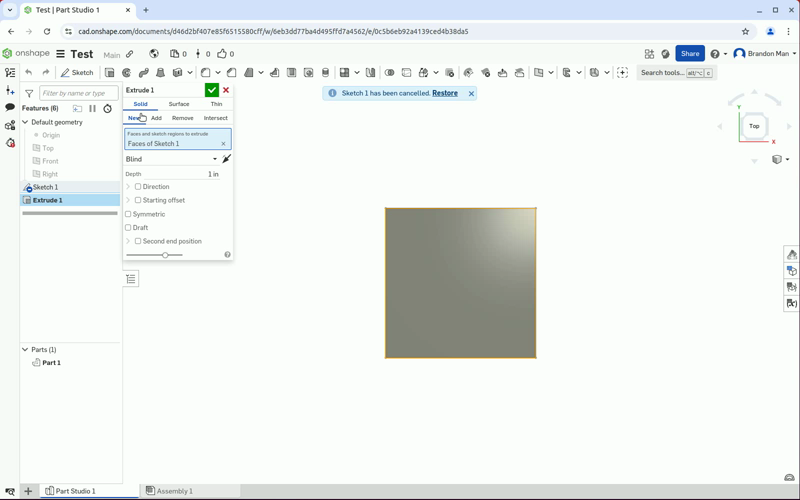
mouse_move(137, 120)
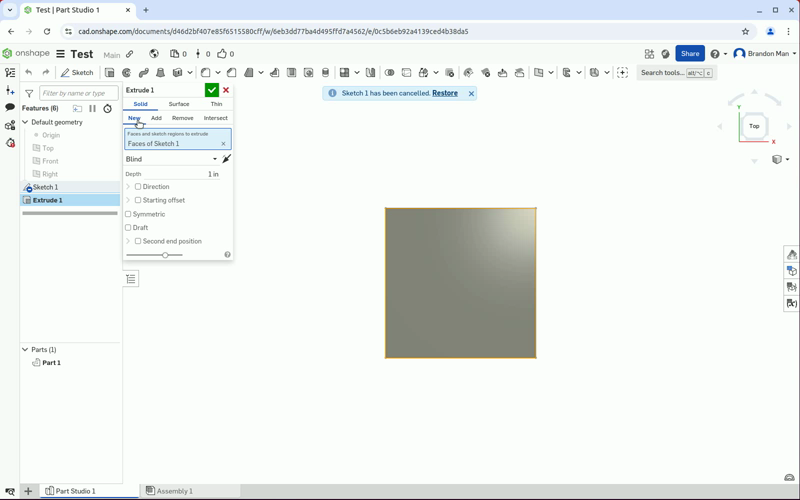
click(137, 120)
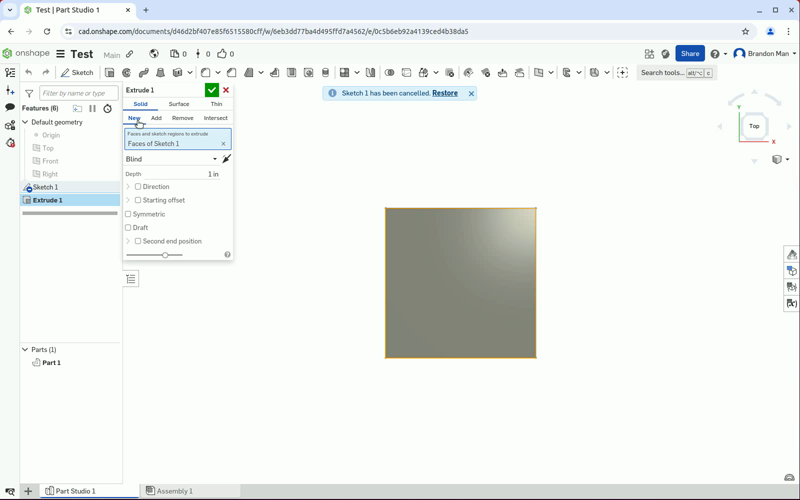
key(tab, 4)
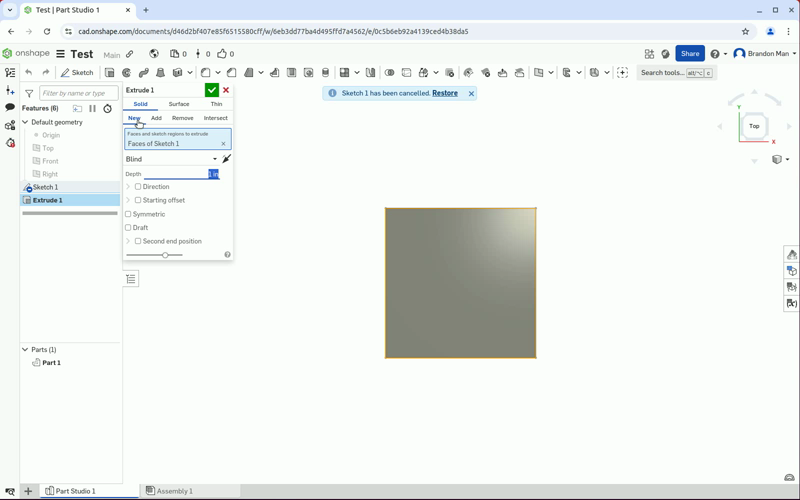
text(23.108)
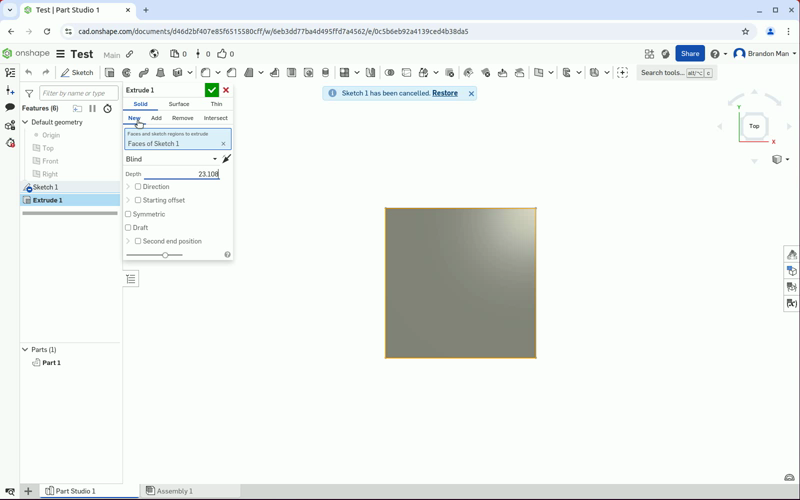
key(enter)
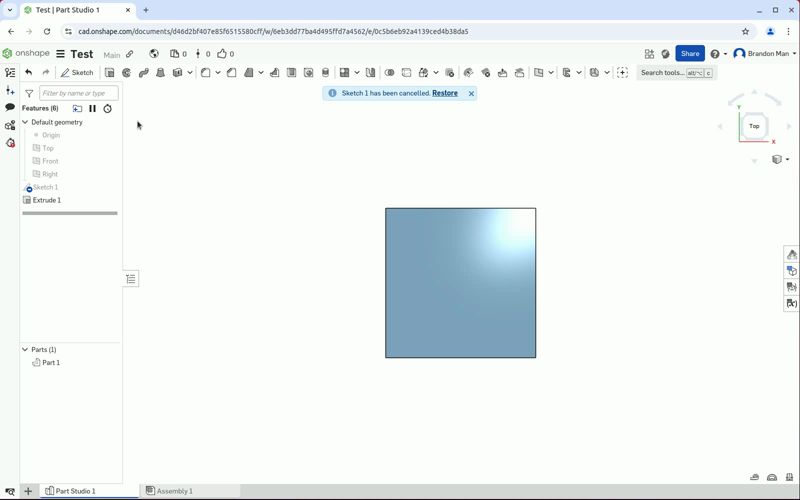
key(shift+h)
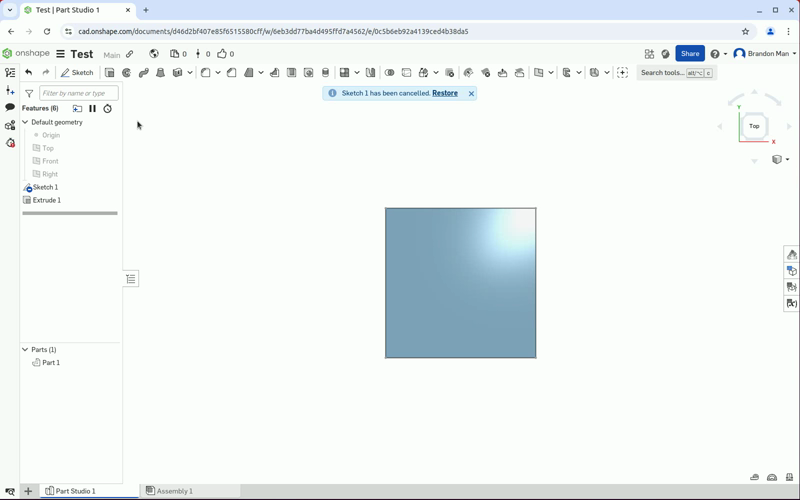
key(shift+h)
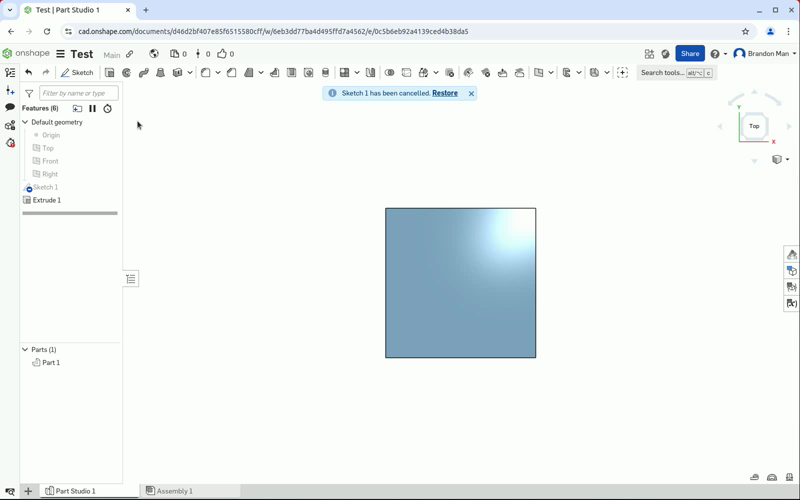
mouse_move(73, 189)
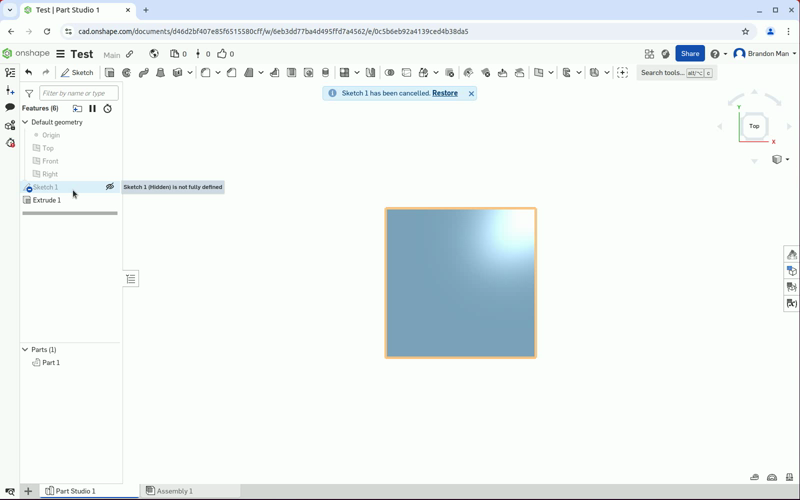
click(73, 189)
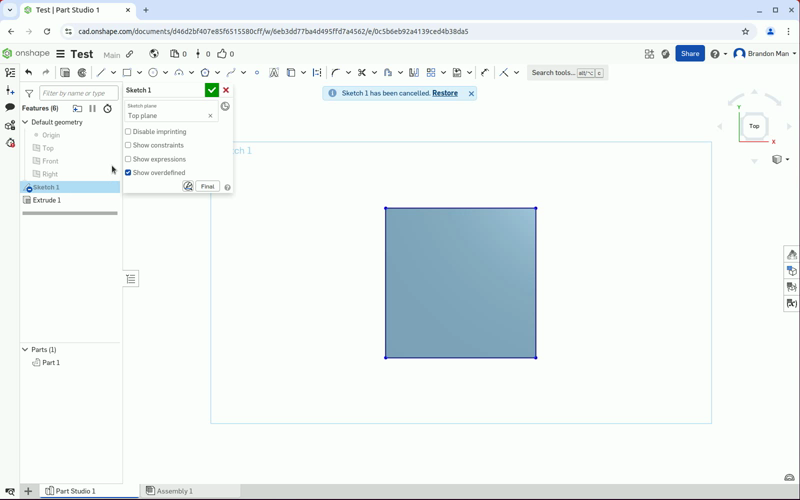
mouse_move(229, 92)
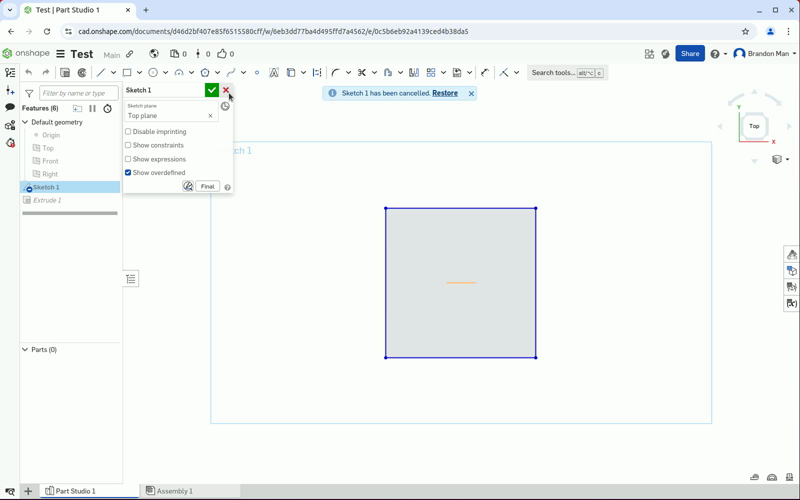
click(229, 92)
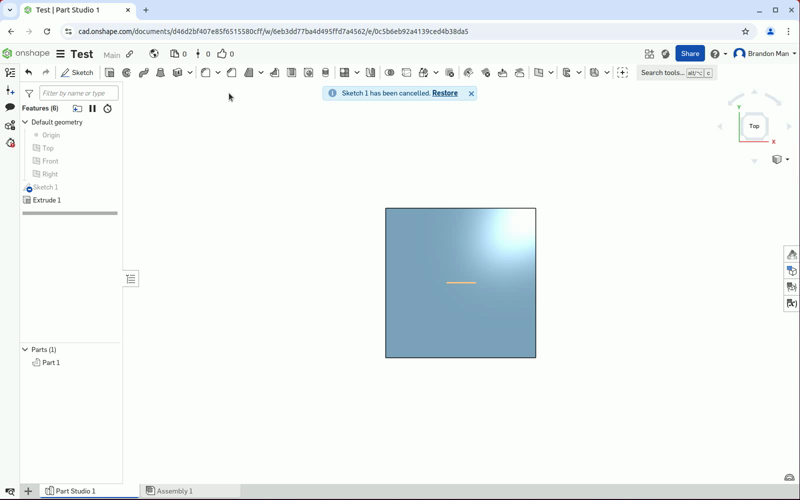
mouse_move(541, 75)
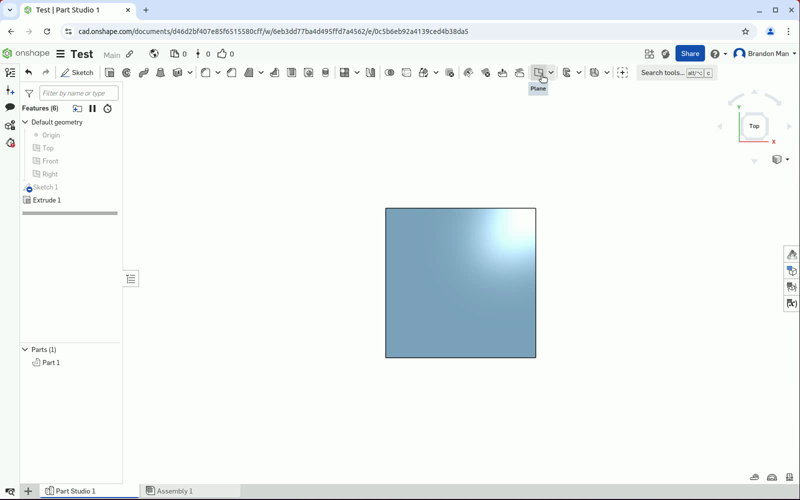
click(541, 75)
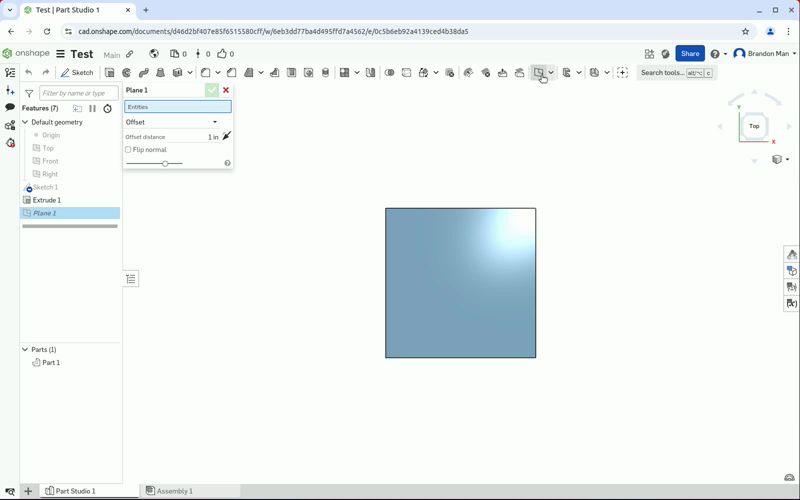
mouse_move(73, 150)
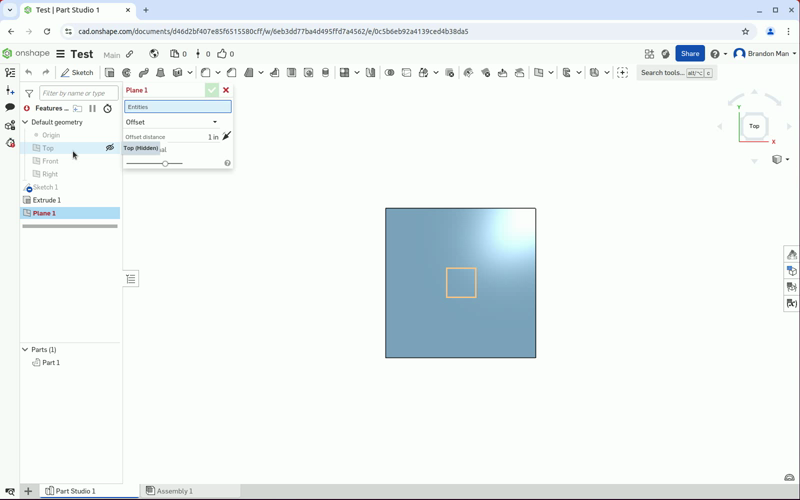
click(73, 150)
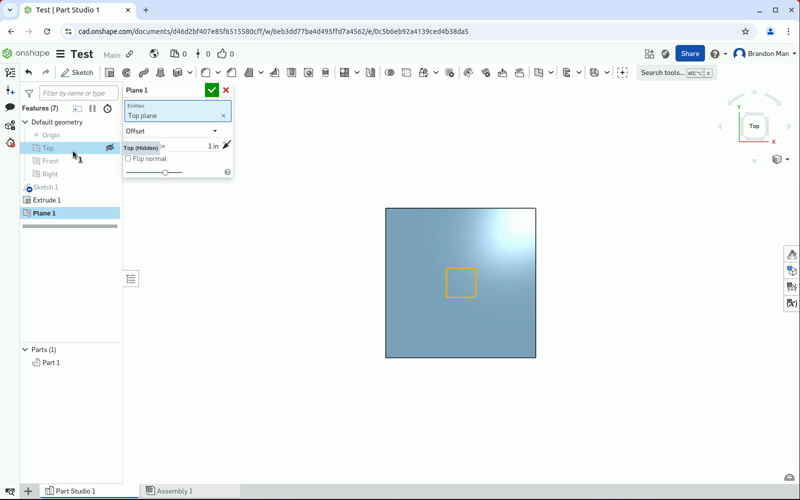
key(tab, 2)
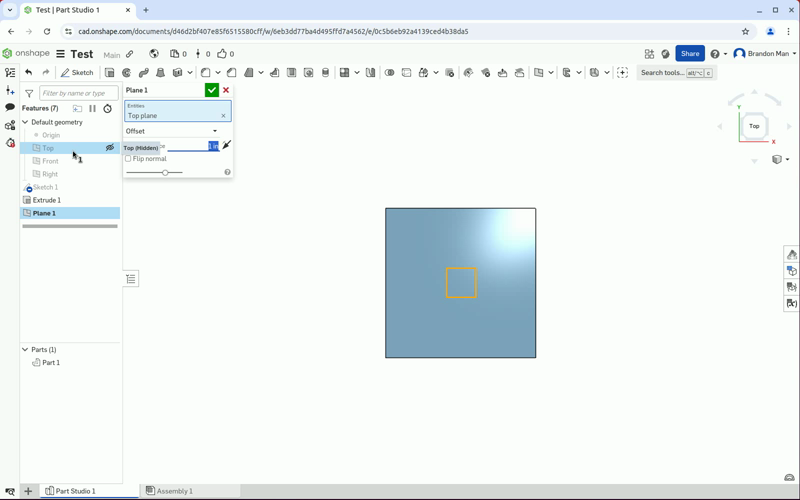
text(23.108)
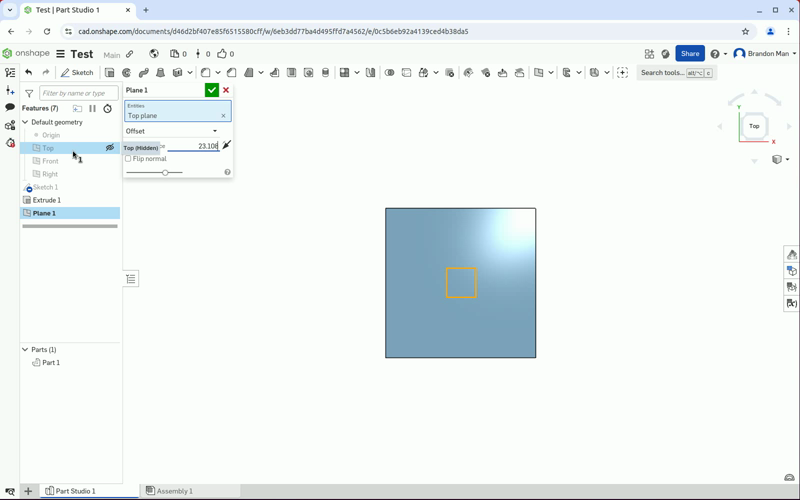
key(enter, 2)
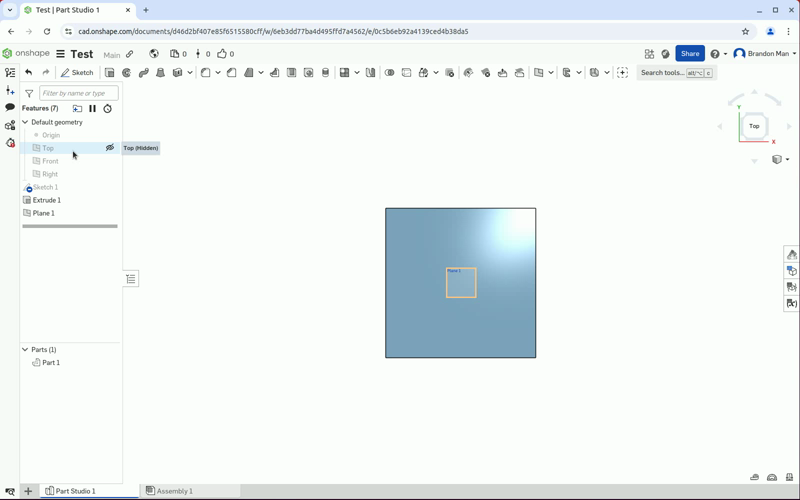
key(shift+s)
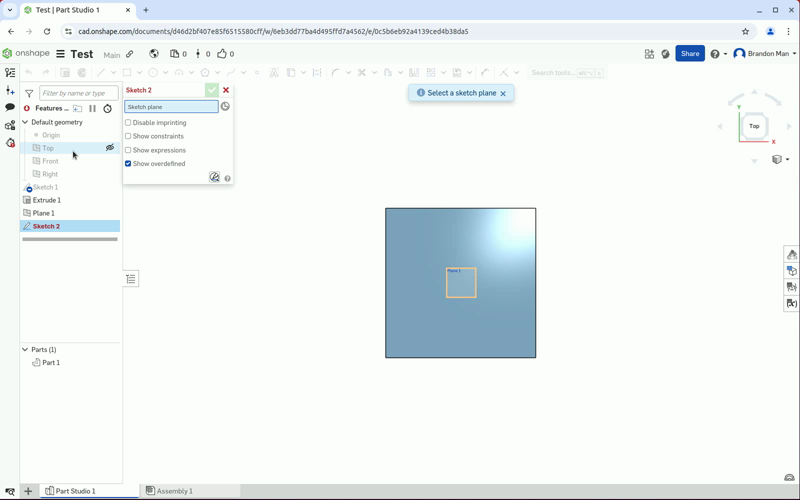
mouse_move(73, 215)
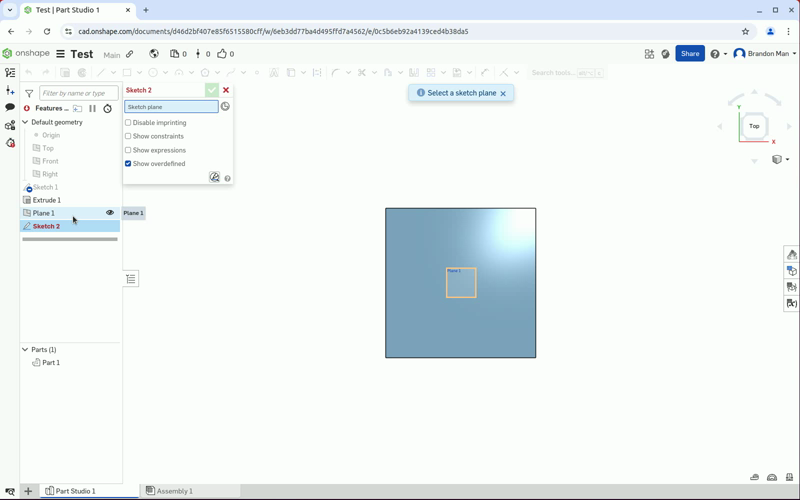
click(73, 215)
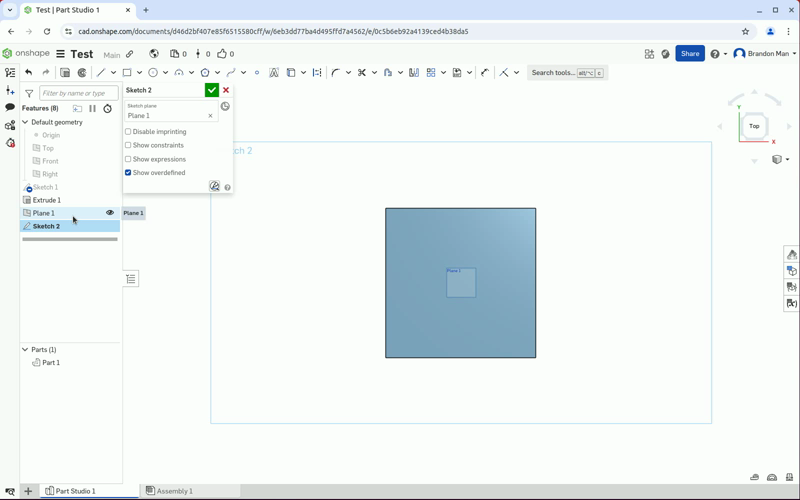
mouse_move(73, 352)
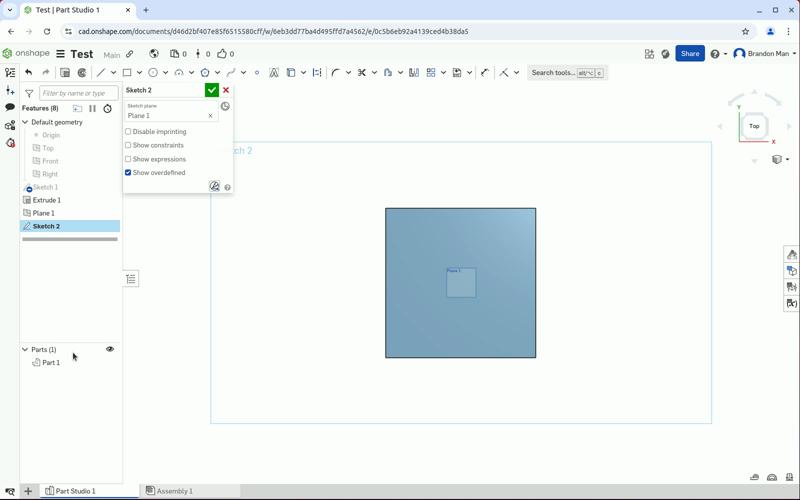
key(y)
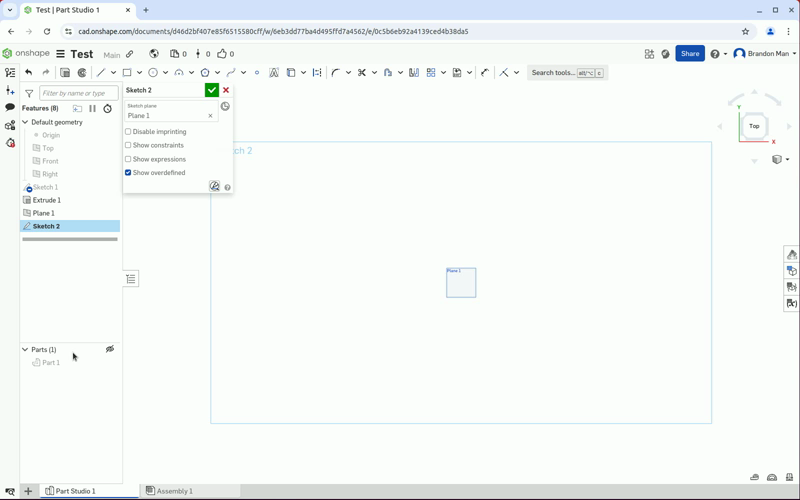
key(c)
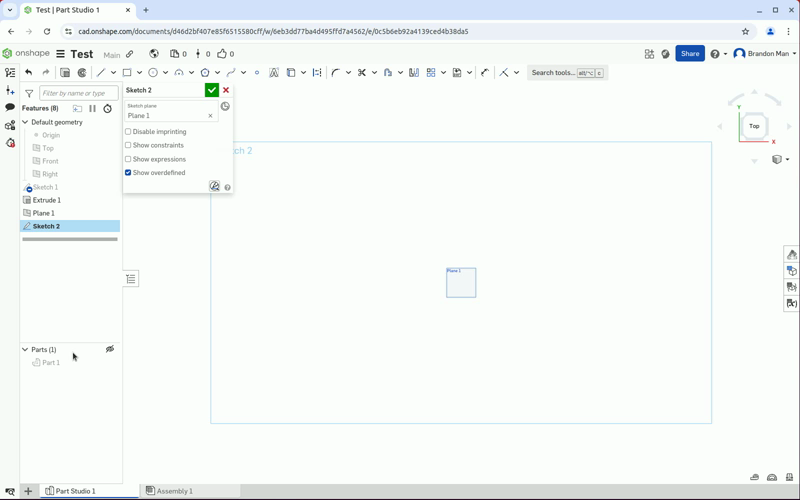
key_down(shift)
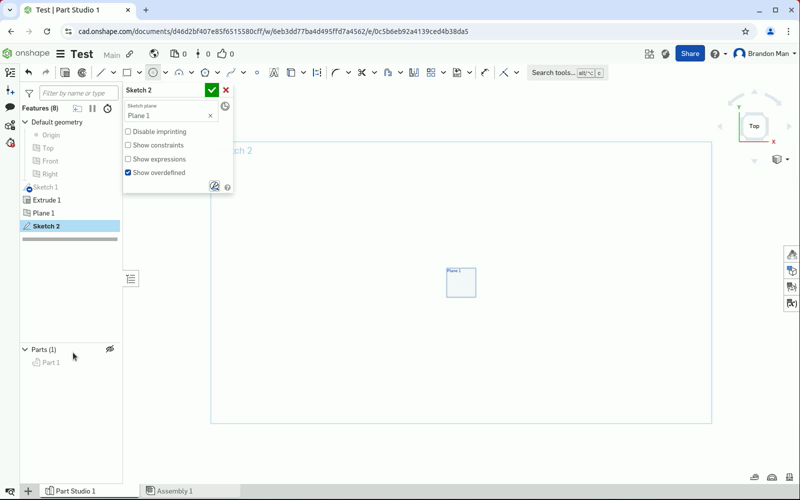
mouse_move(461, 282)
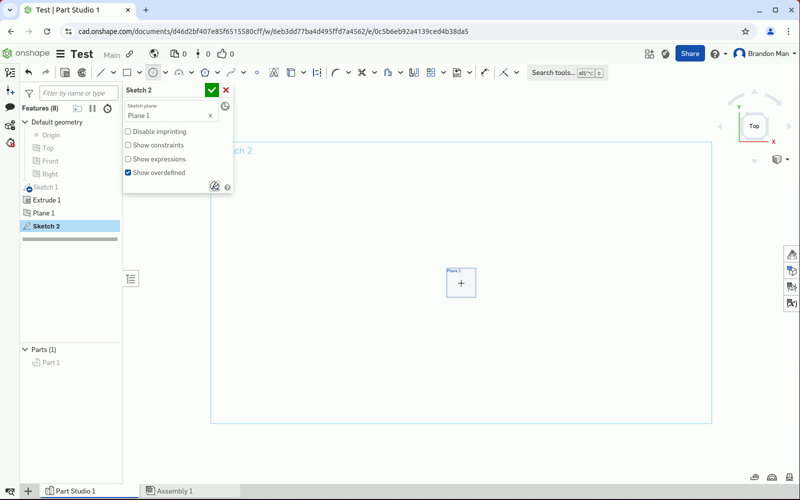
click(461, 282)
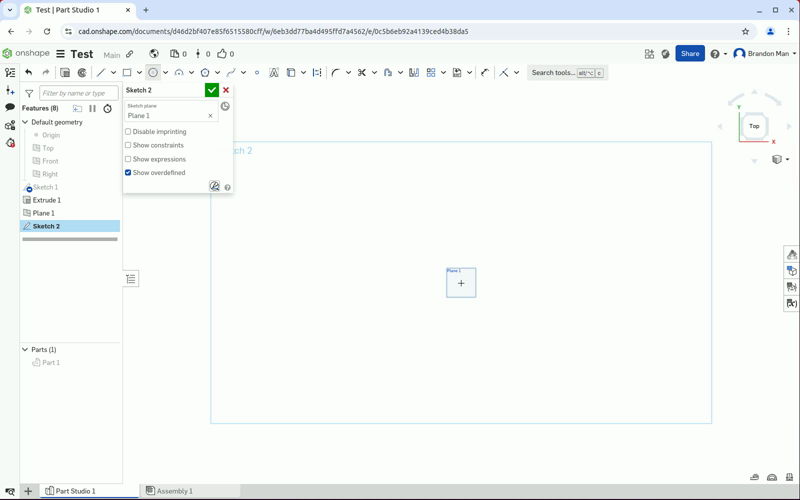
key_up(shift)
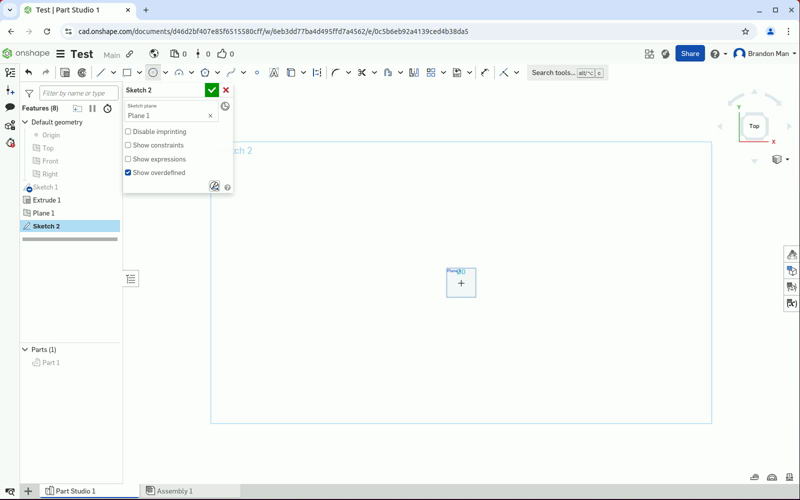
mouse_move(490, 282)
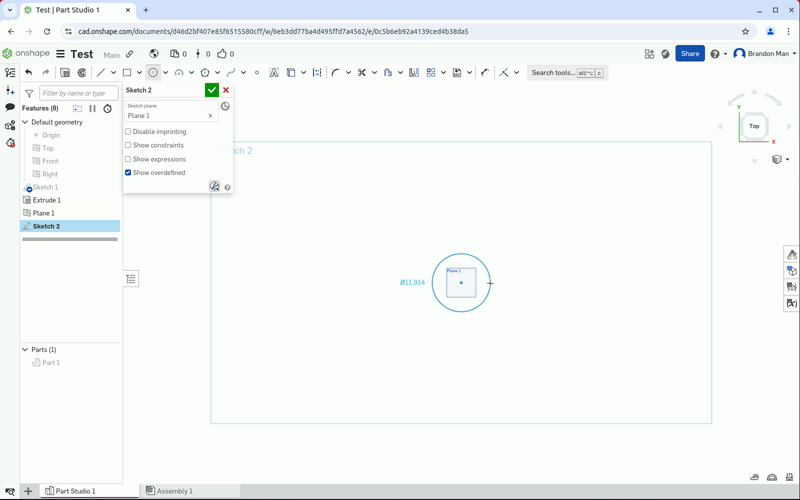
click(490, 282)
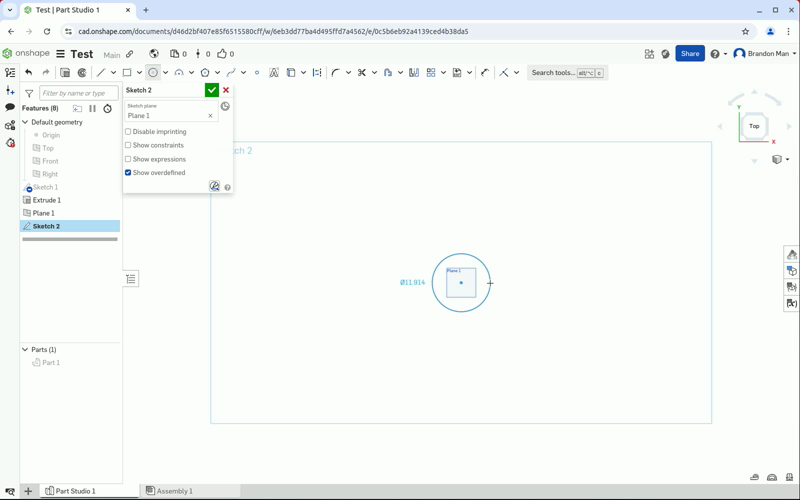
key(esc)
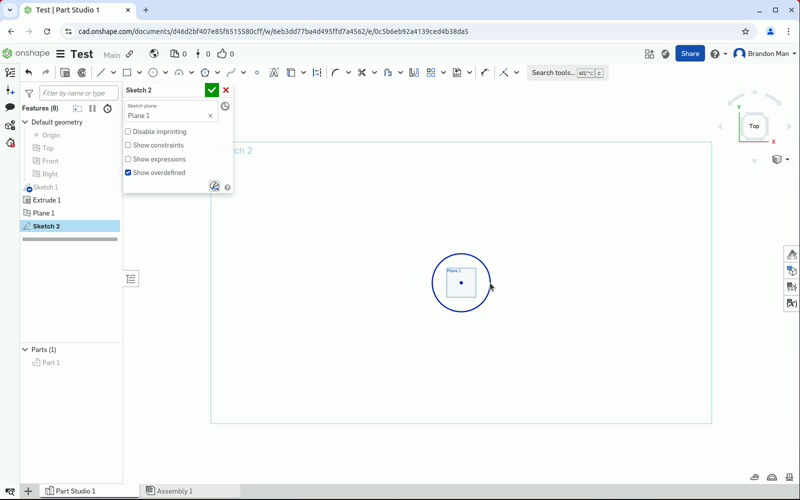
mouse_move(458, 286)
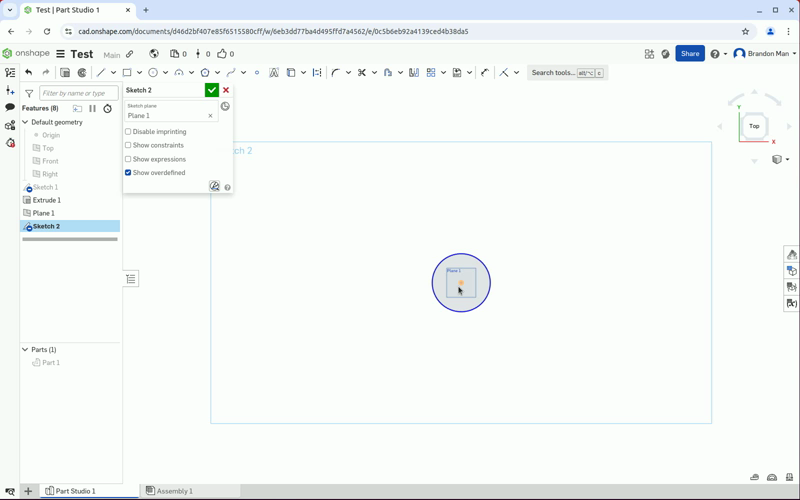
click(458, 286)
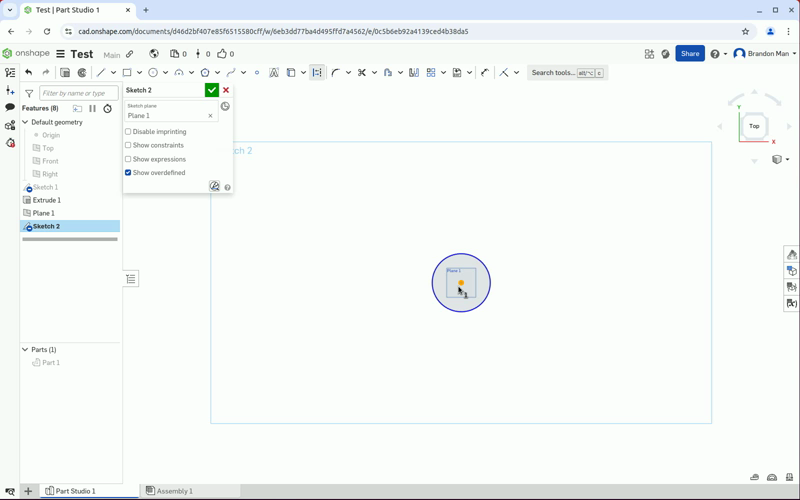
mouse_move(73, 352)
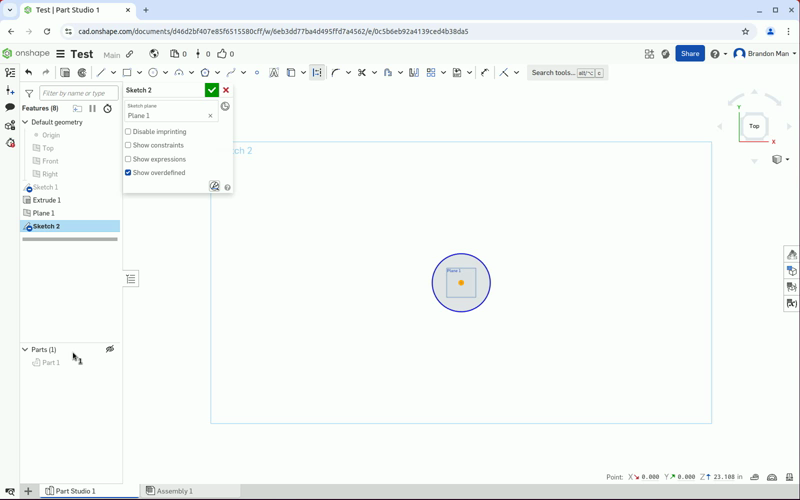
key(shift+y)
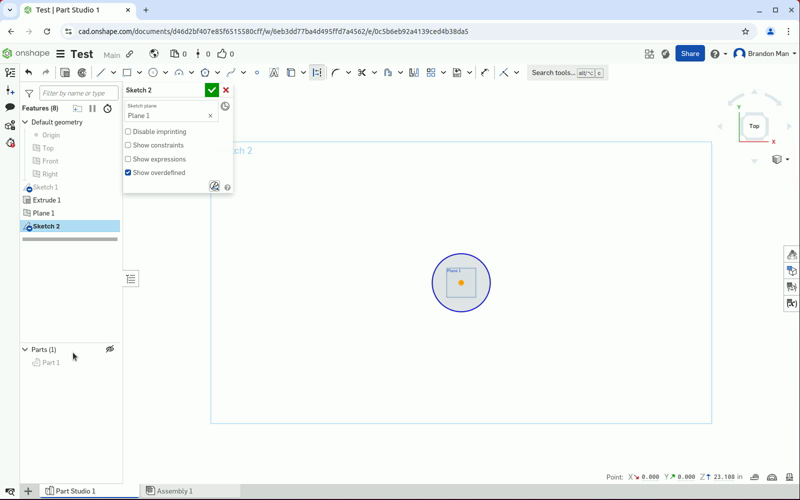
key(shift+e)
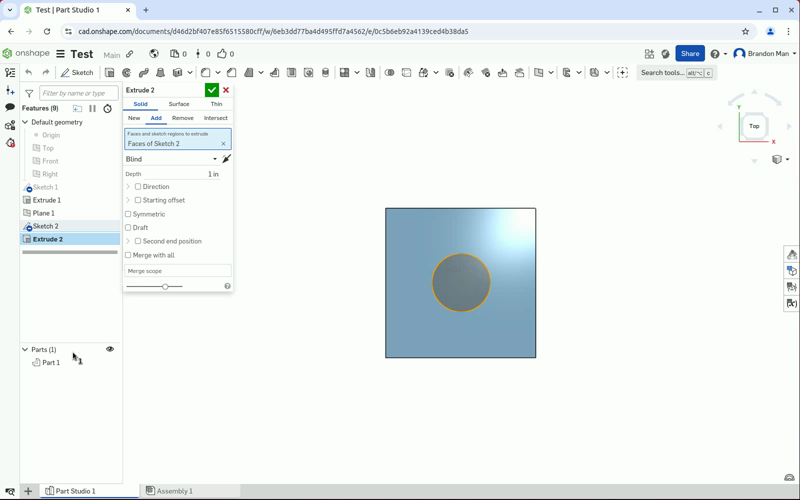
mouse_move(143, 106)
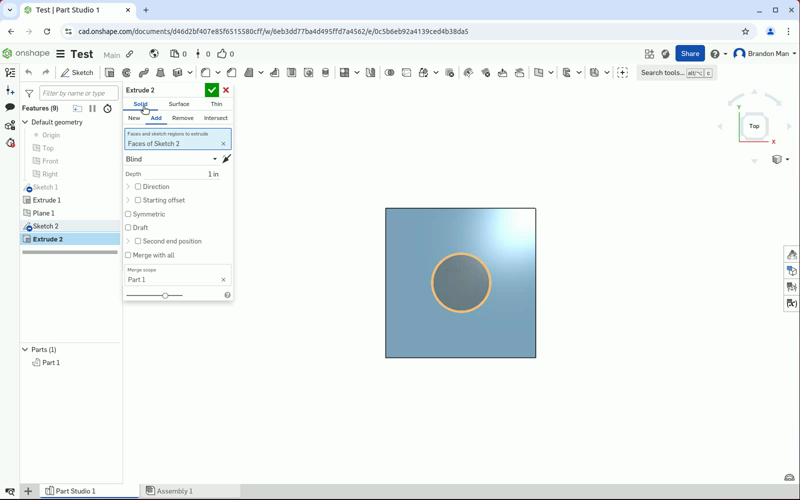
click(143, 106)
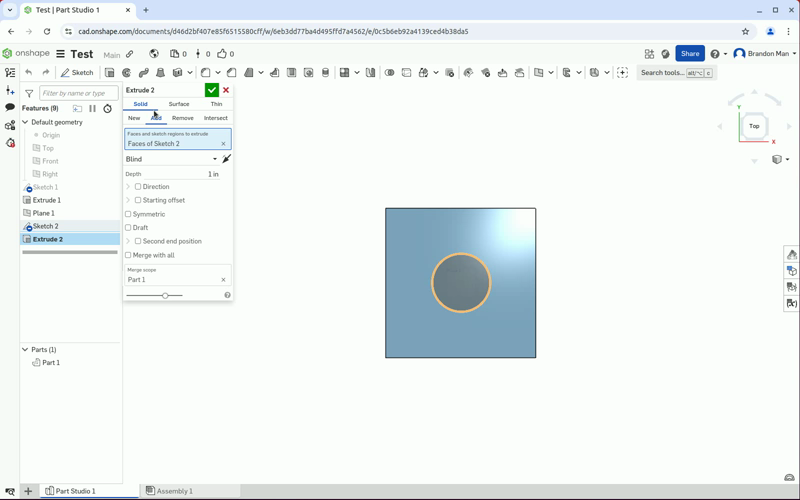
mouse_move(186, 120)
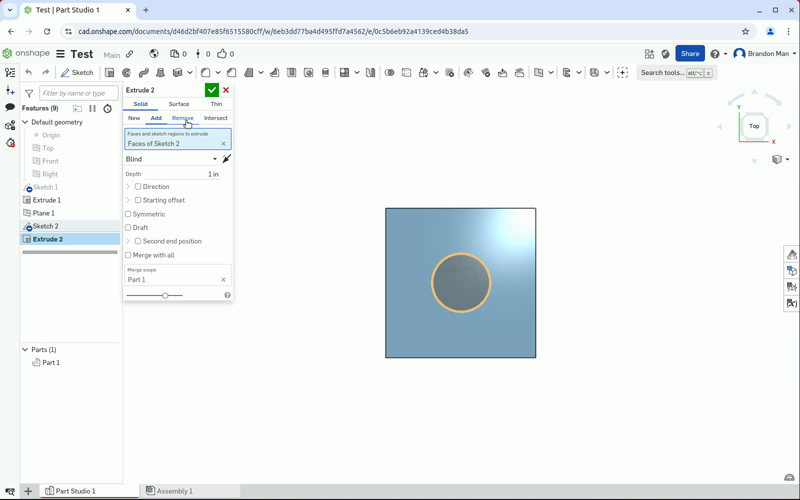
click(186, 120)
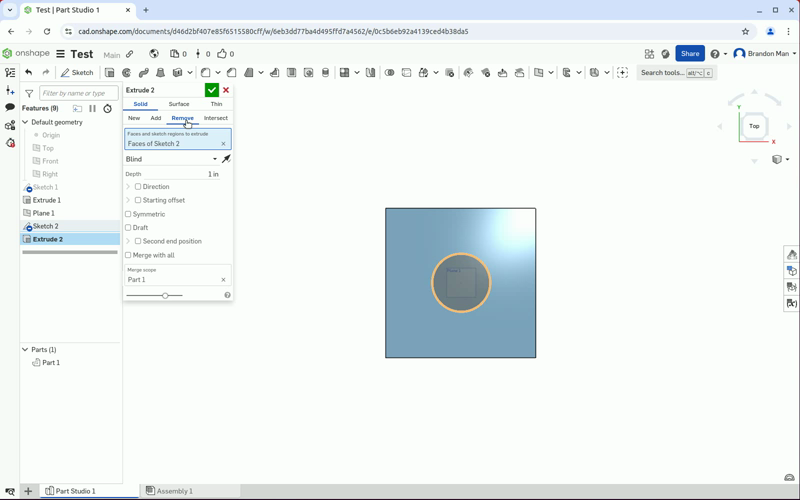
key(tab, 4)
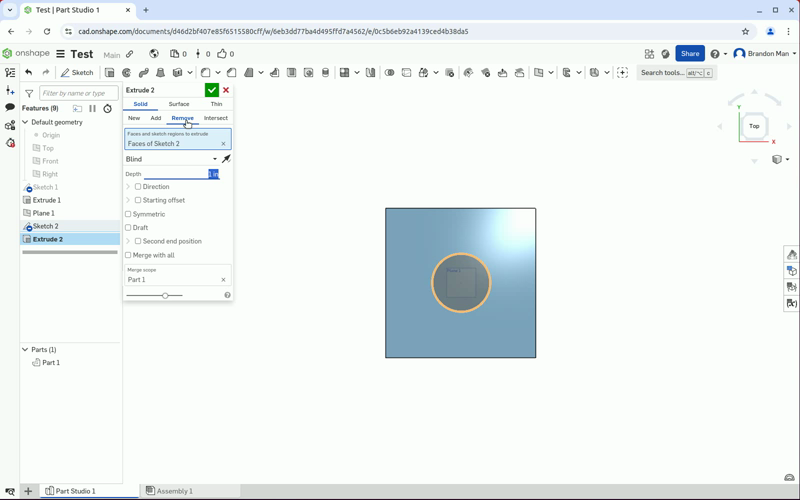
text(17.331)
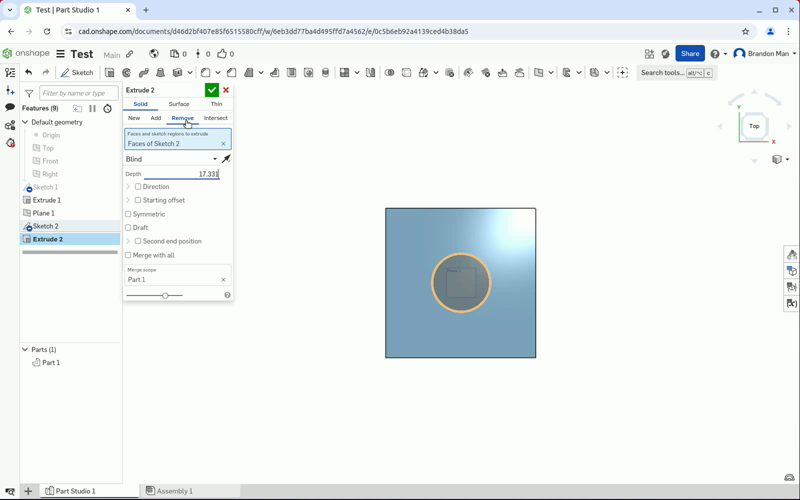
key(tab, 6)
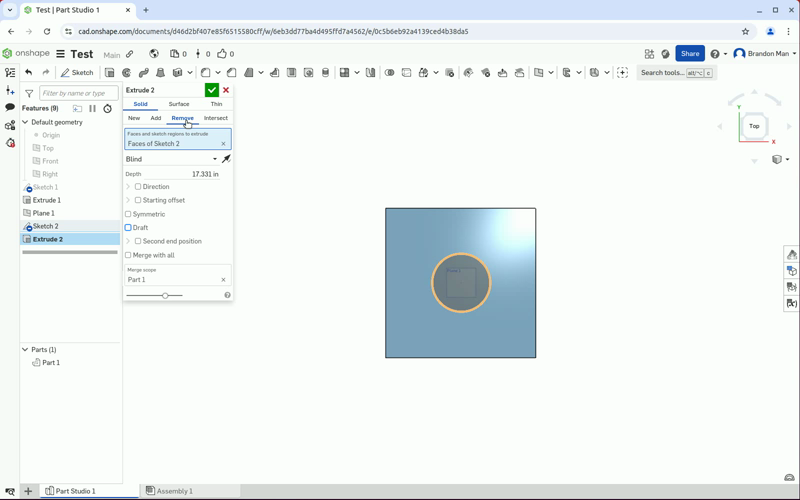
key(space)
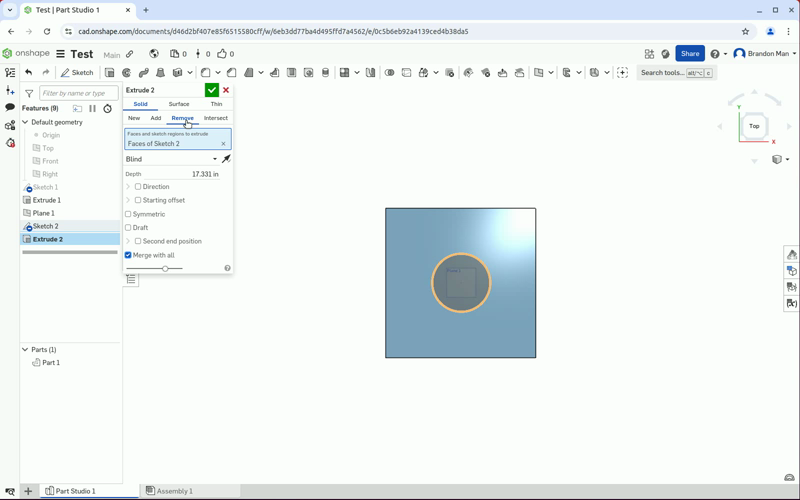
key(enter)
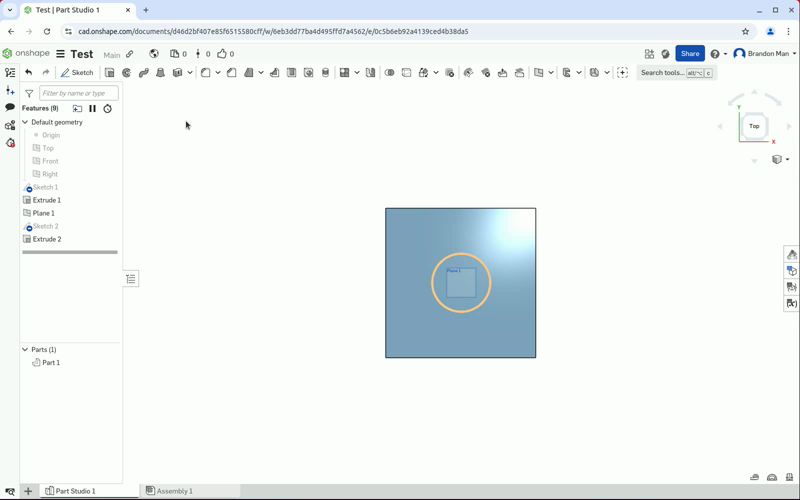
key(shift+h)
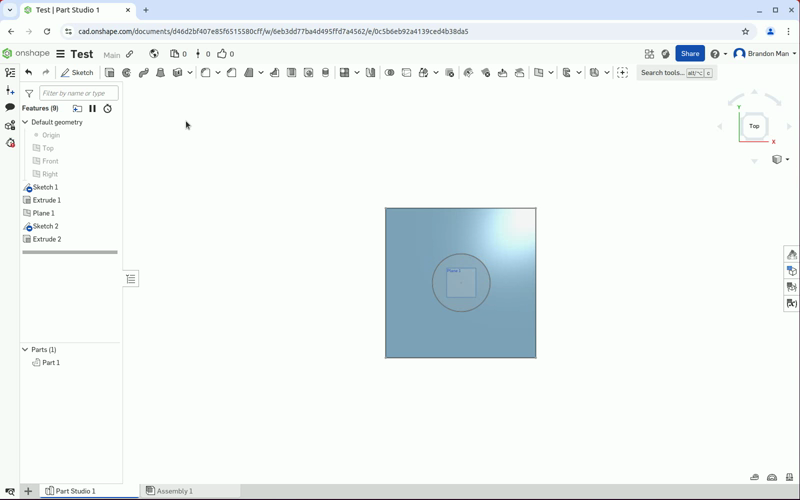
key(shift+h)
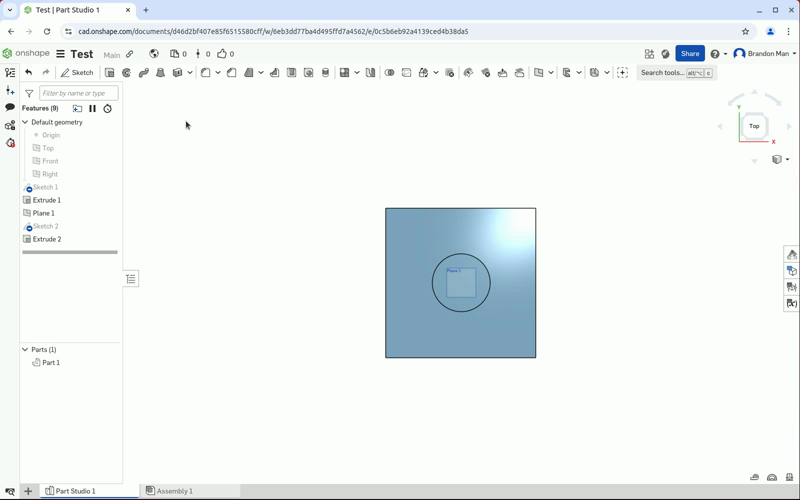
mouse_move(73, 189)
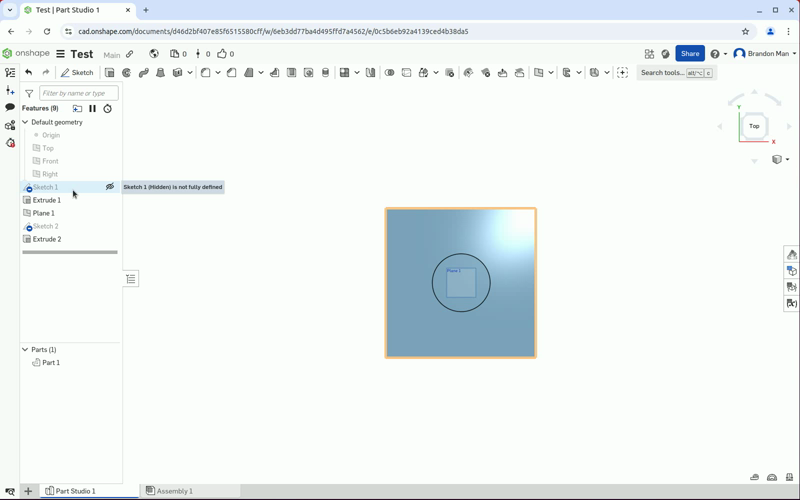
click(73, 189)
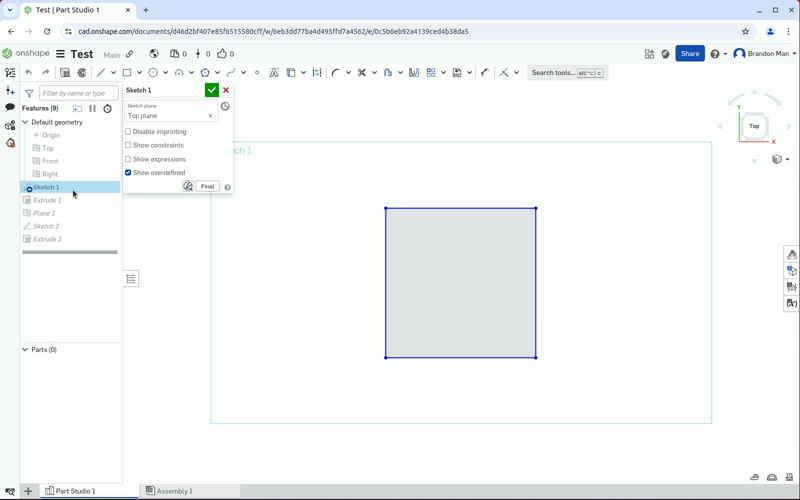
mouse_move(229, 92)
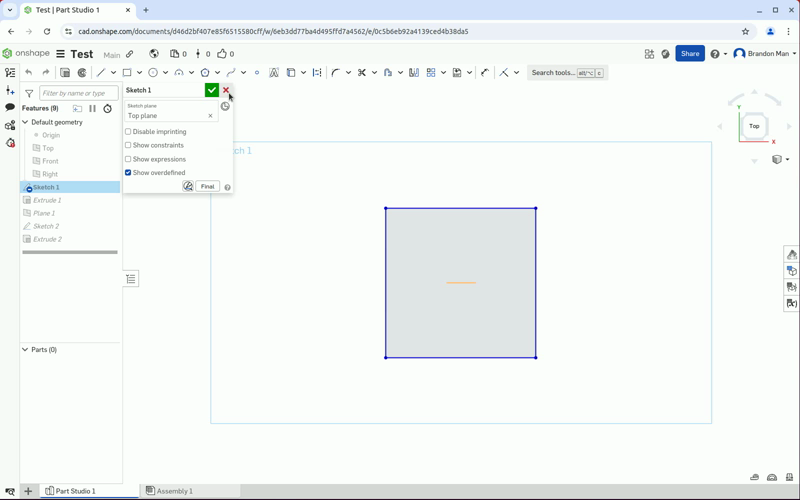
click(229, 92)
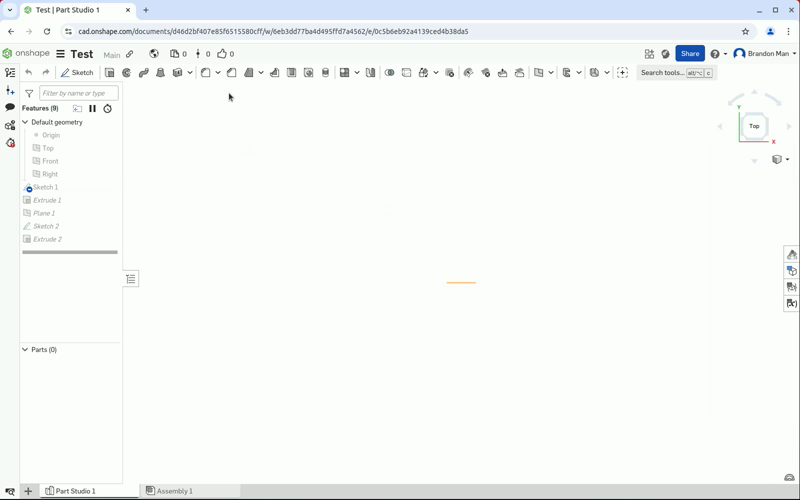
key(shift+s)
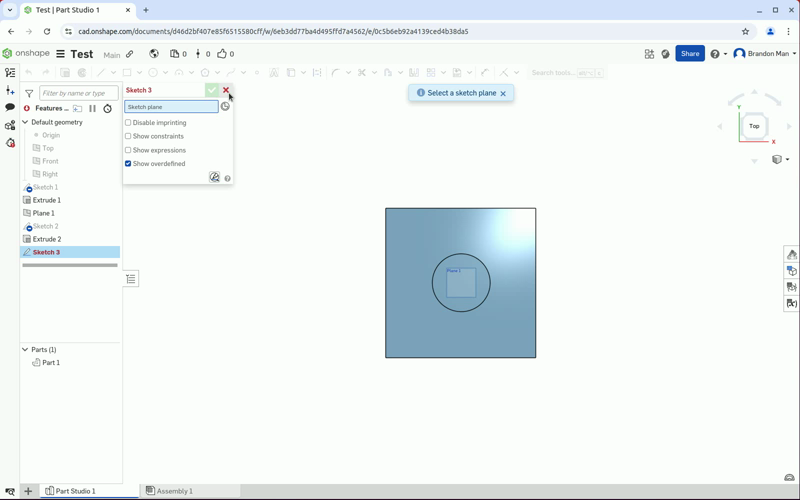
mouse_move(73, 215)
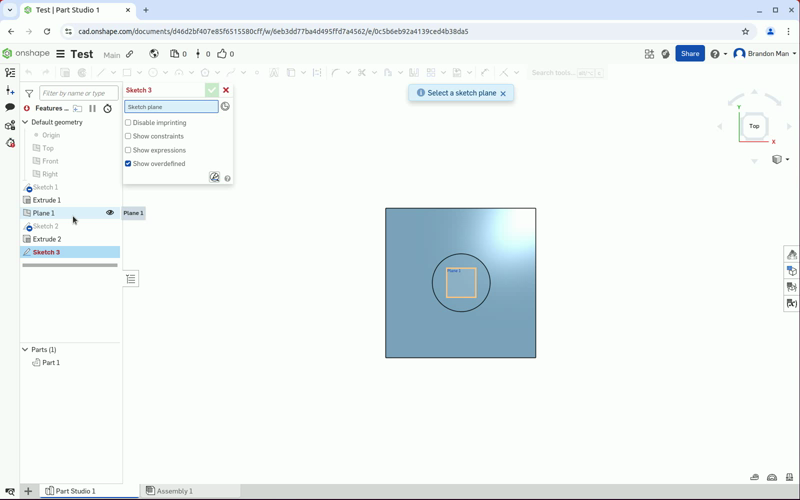
click(73, 215)
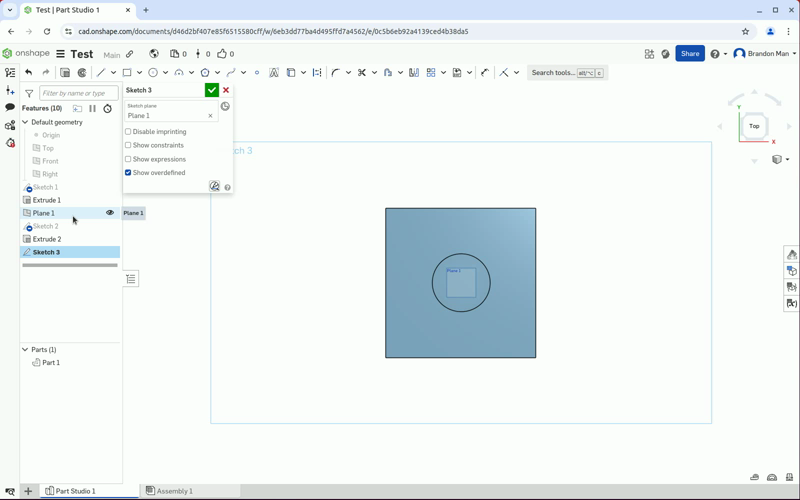
mouse_move(73, 352)
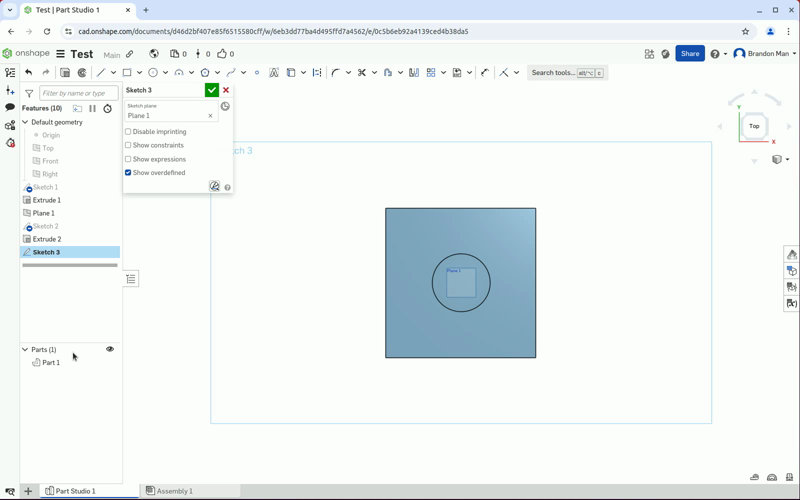
key(y)
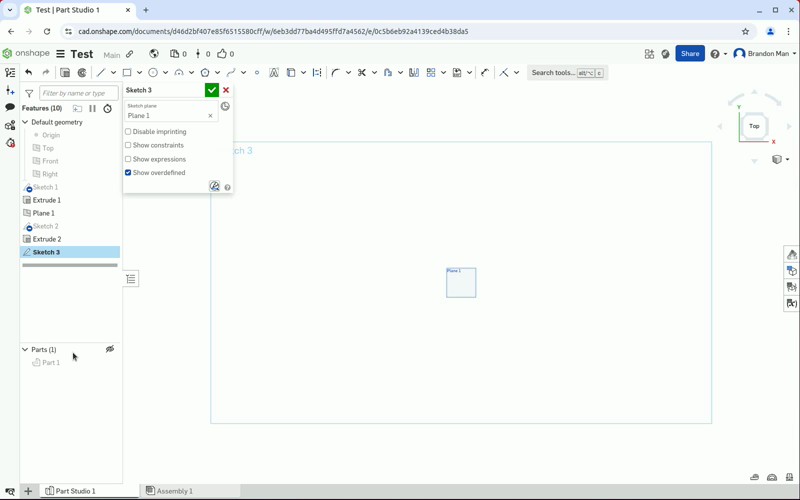
key(c)
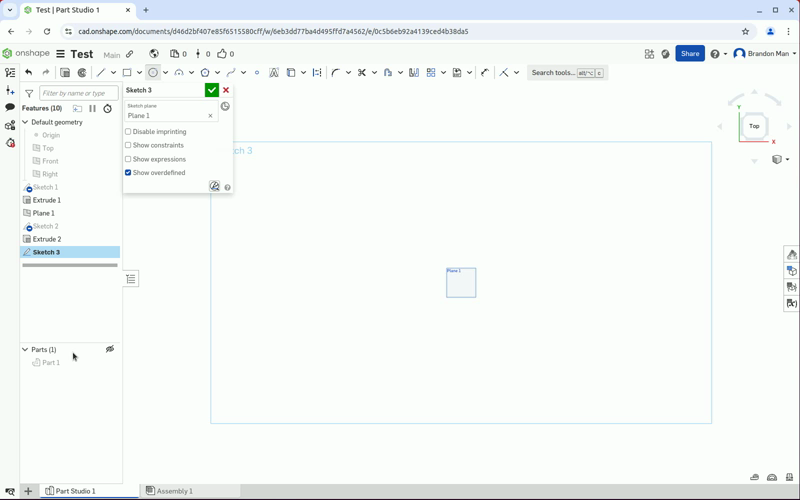
key_down(shift)
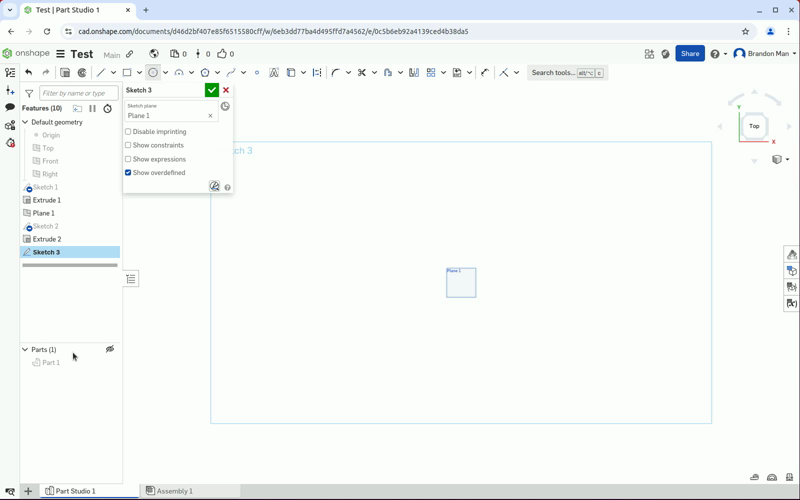
mouse_move(461, 282)
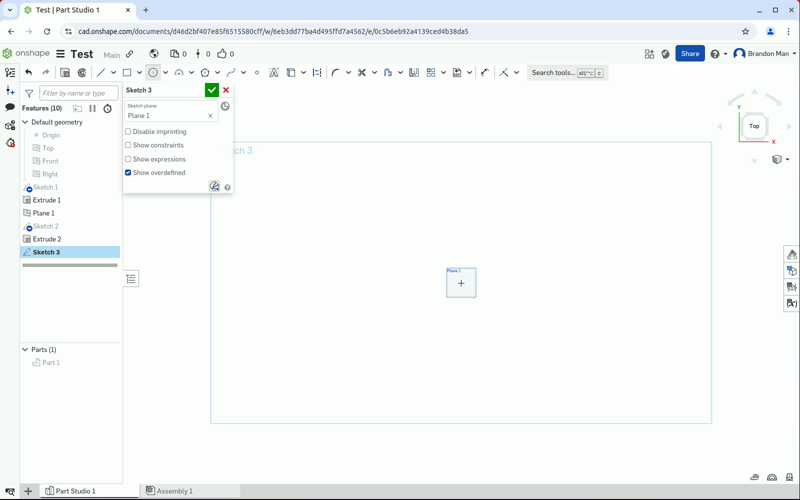
click(461, 282)
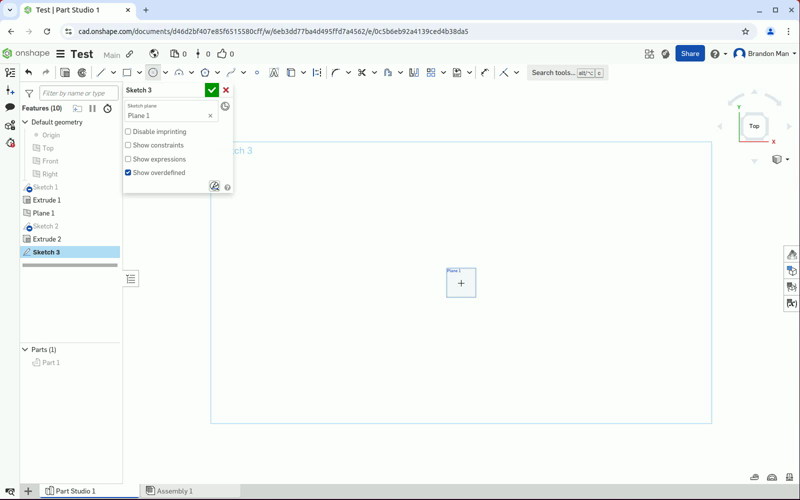
key_up(shift)
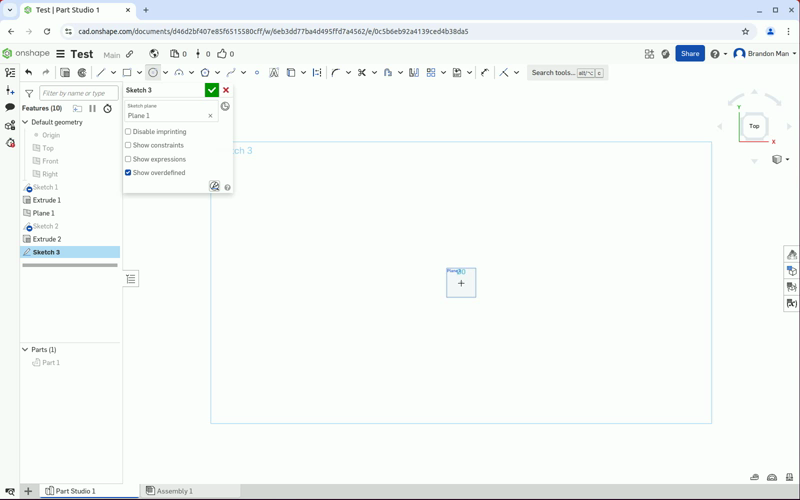
mouse_move(490, 282)
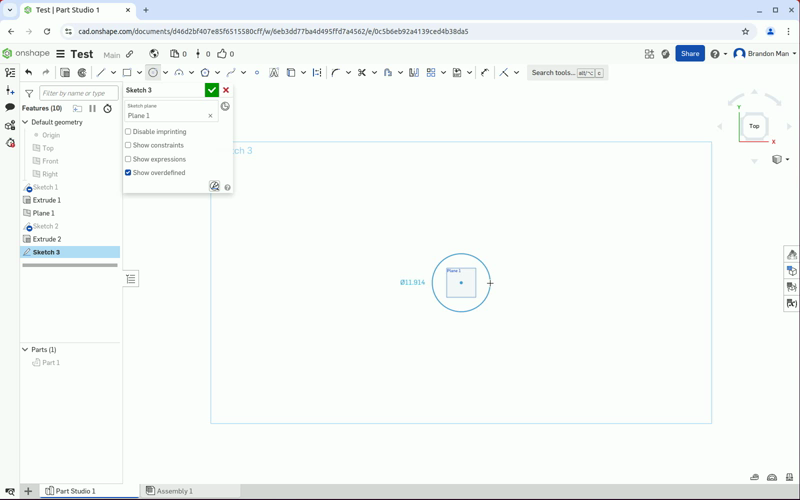
click(490, 282)
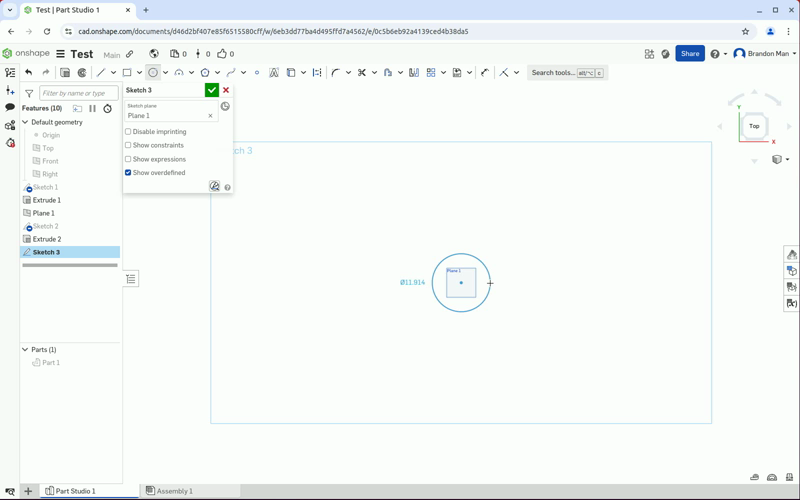
key(esc)
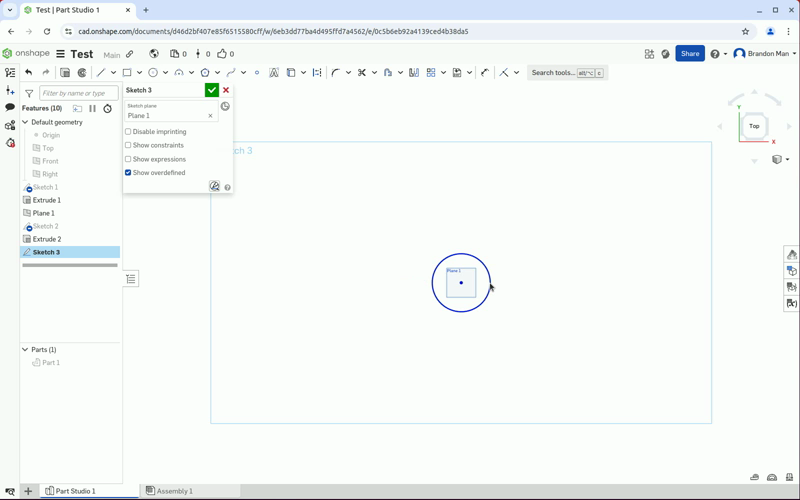
mouse_move(468, 282)
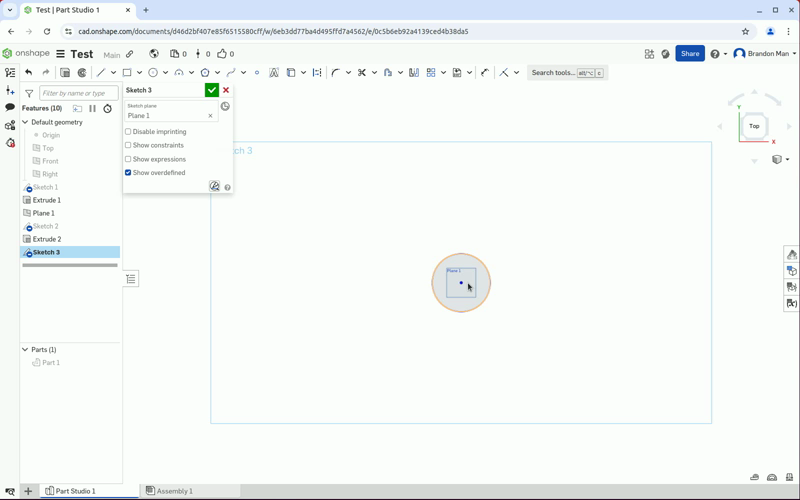
click(468, 282)
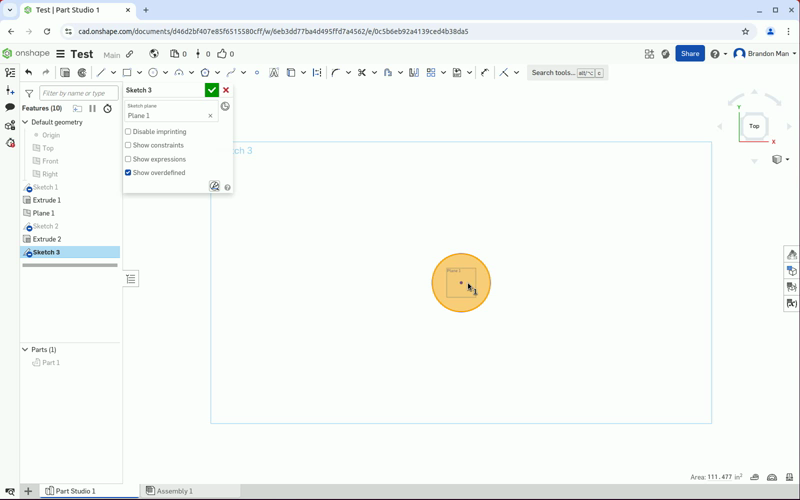
mouse_move(73, 352)
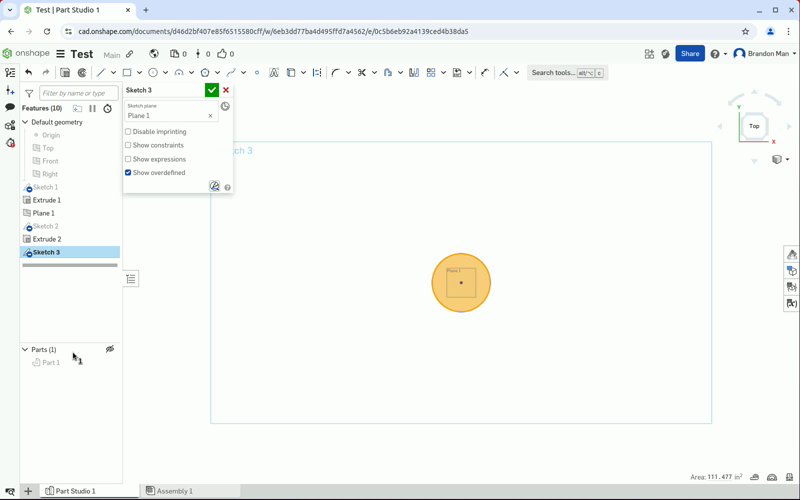
key(shift+y)
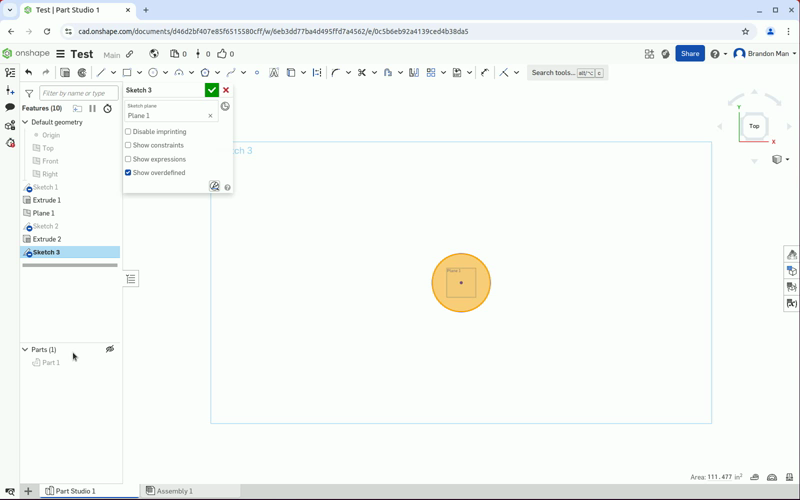
key(shift+e)
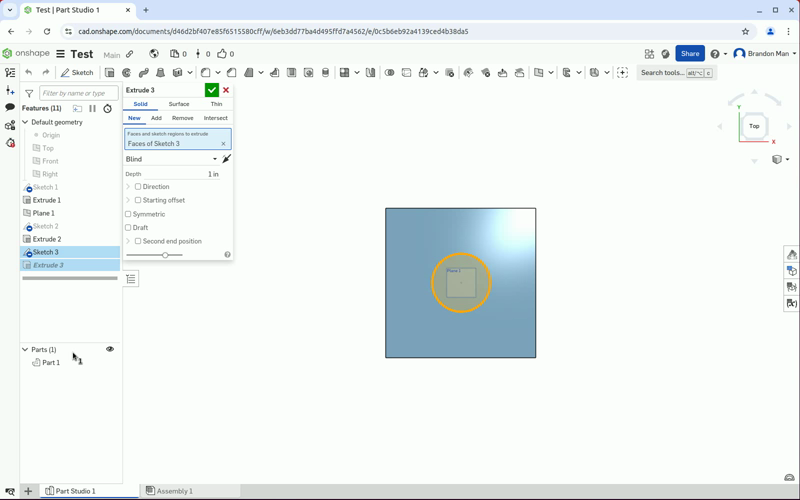
mouse_move(143, 106)
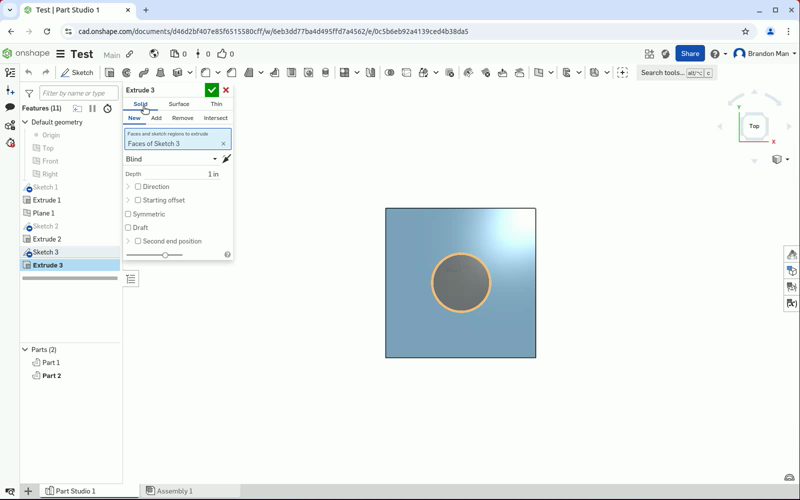
click(143, 106)
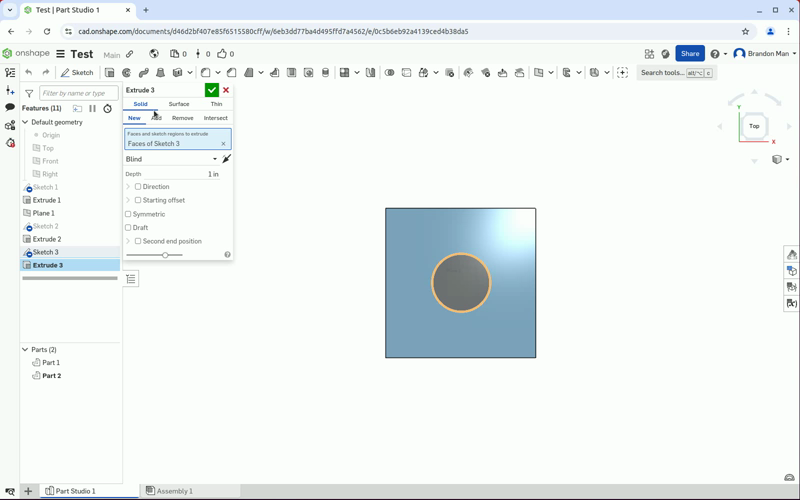
mouse_move(186, 120)
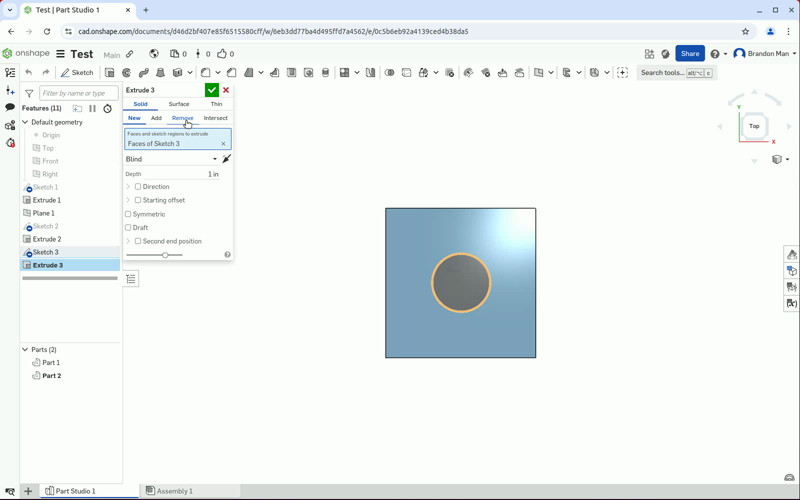
click(186, 120)
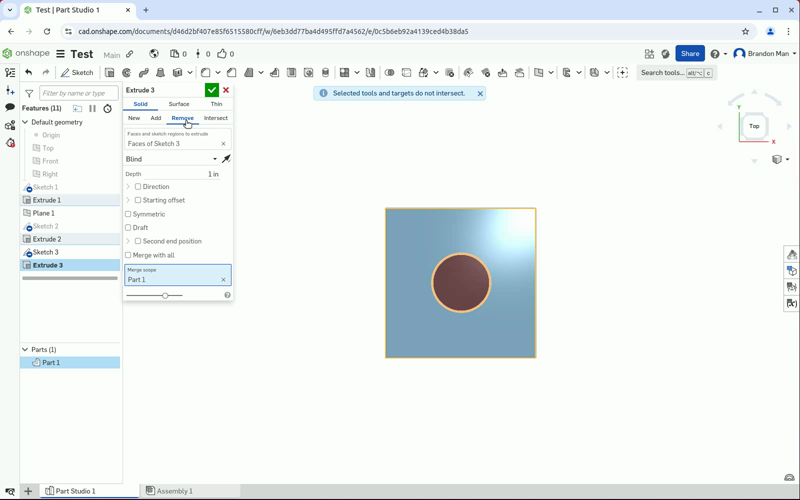
key(tab, 4)
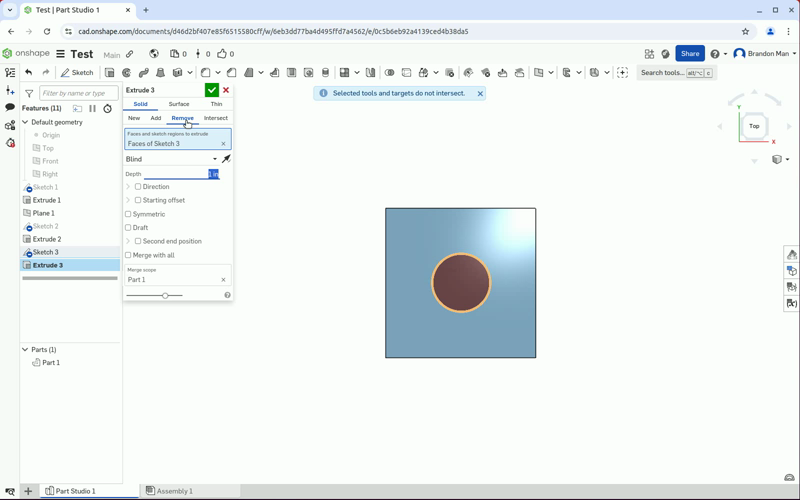
text(1.204)
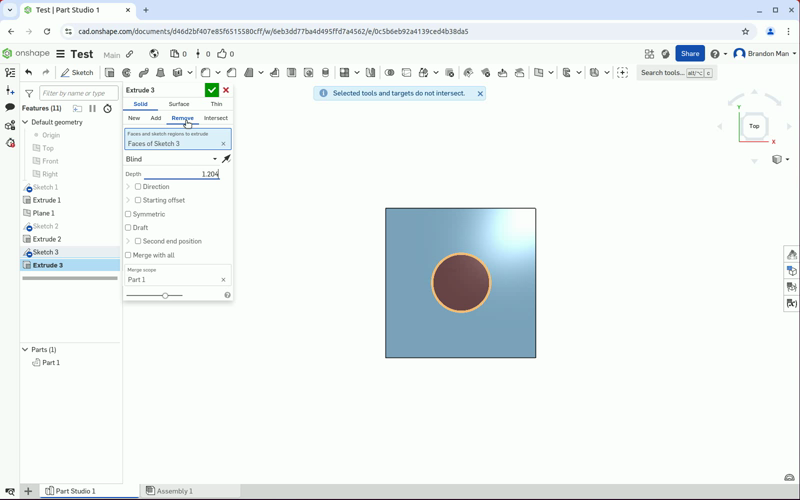
key(tab, 6)
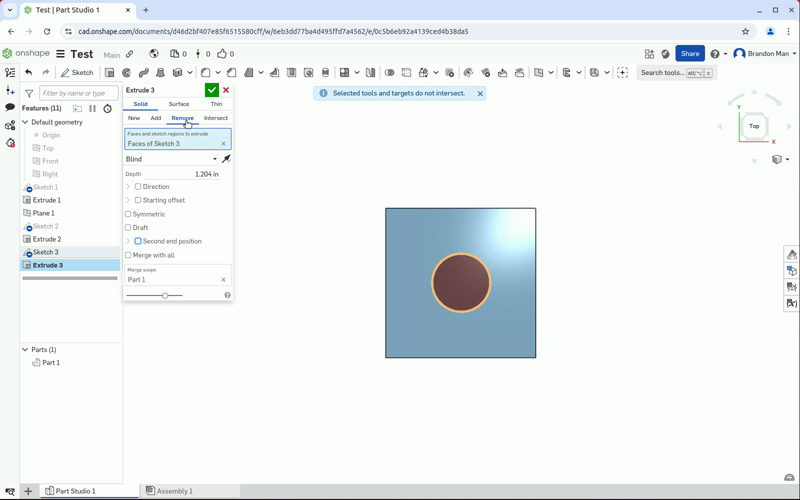
key(space)
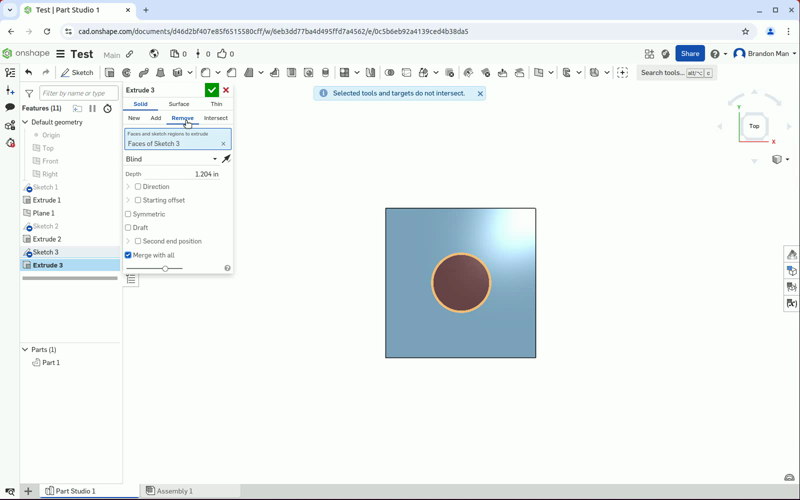
key(enter)
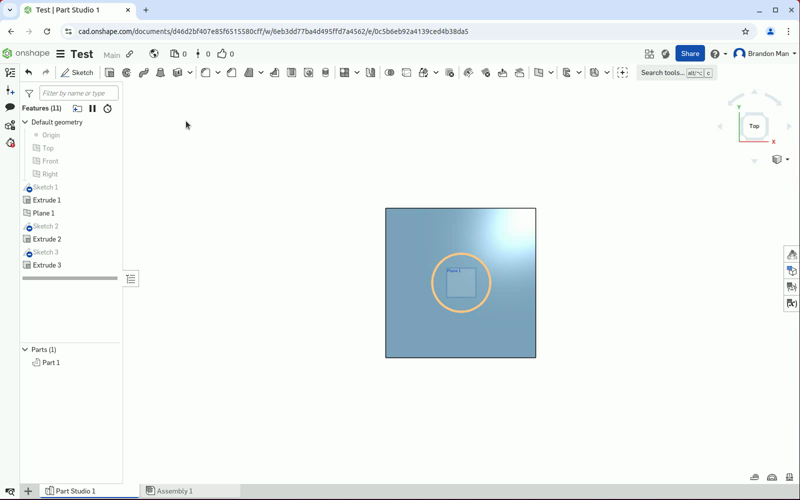
key(shift+h)
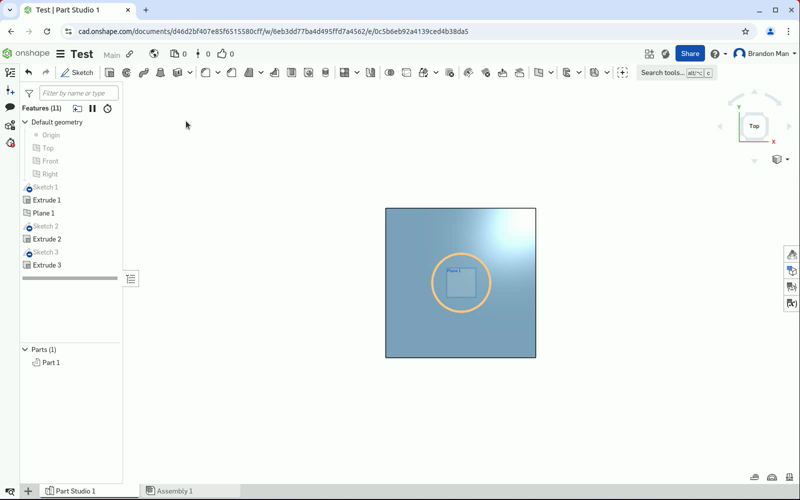
key(shift+h)
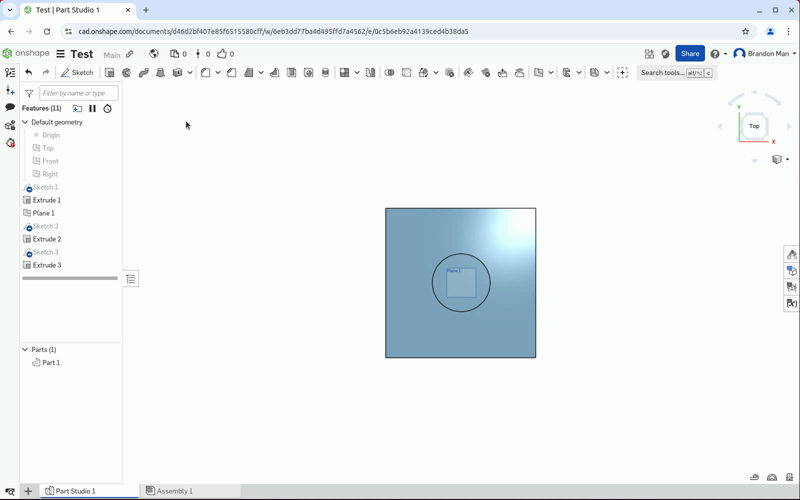
mouse_move(73, 189)
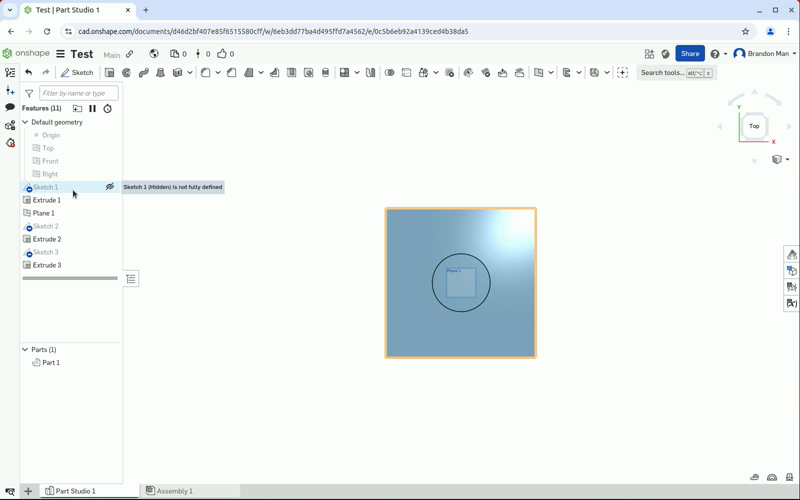
click(73, 189)
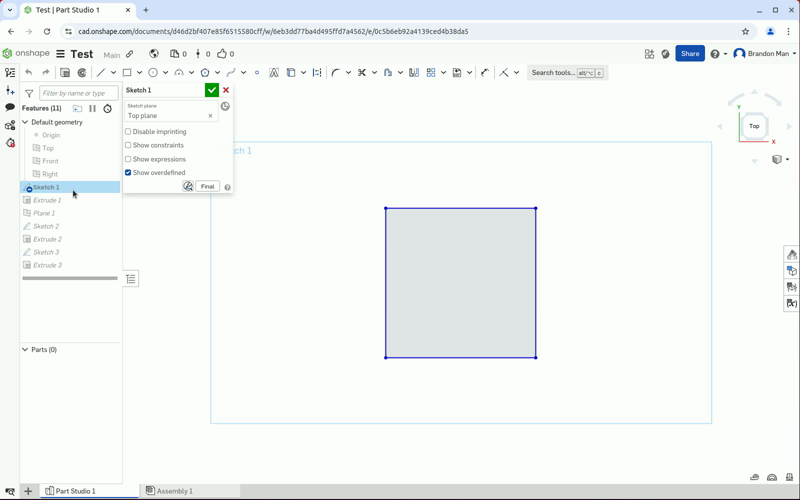
mouse_move(229, 92)
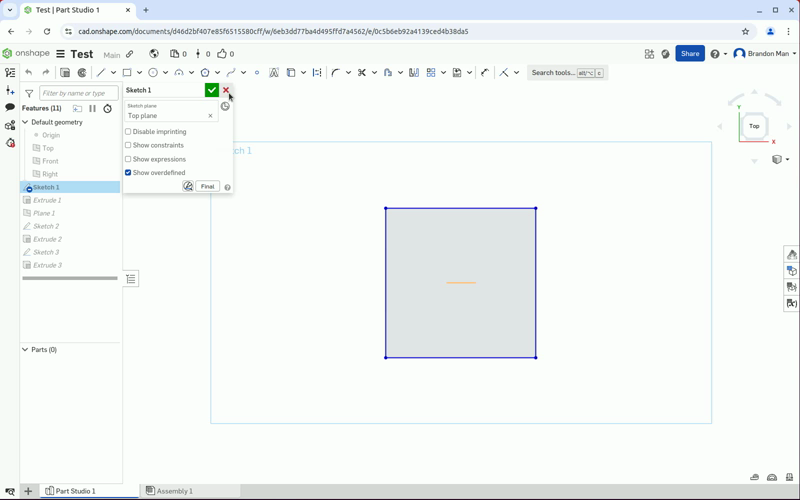
click(229, 92)
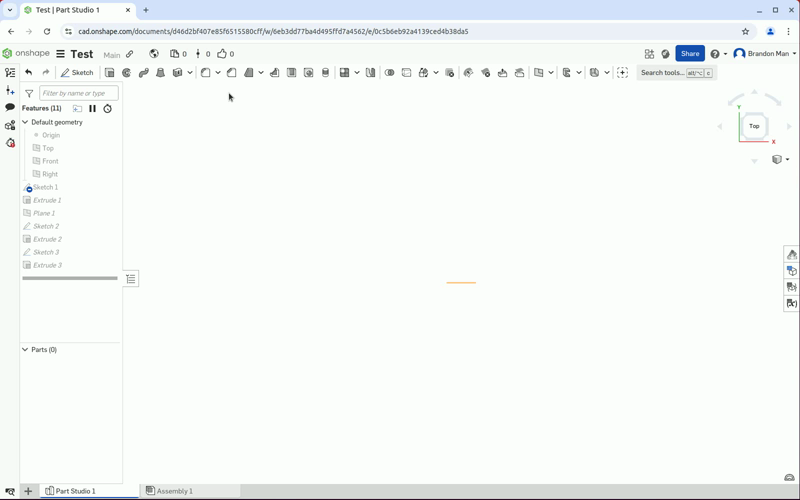
key(shift+s)
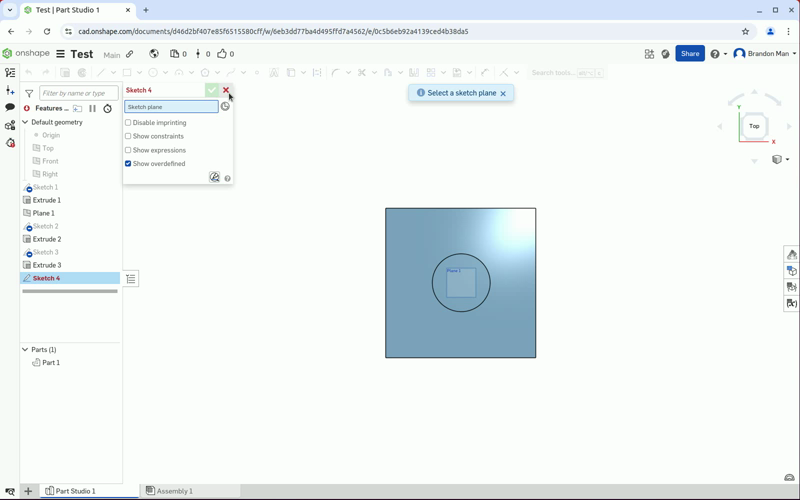
mouse_move(73, 215)
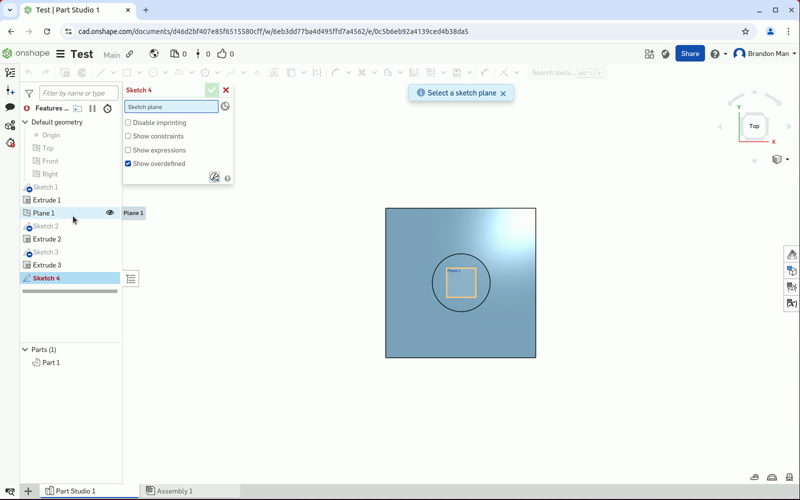
click(73, 215)
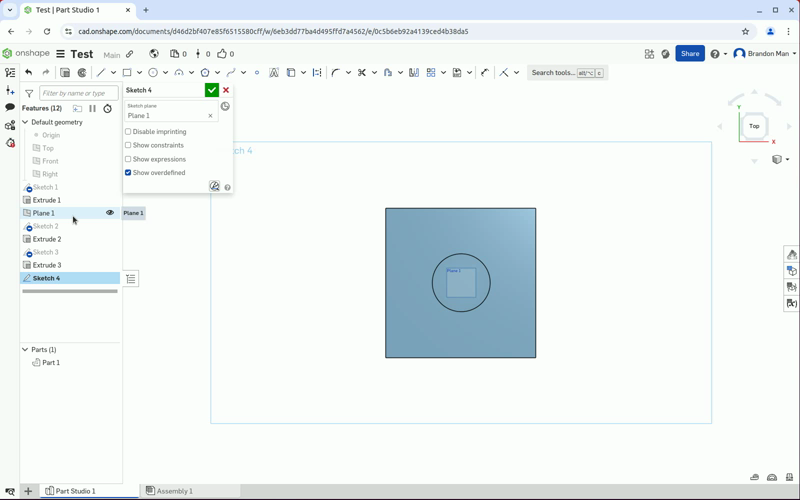
mouse_move(73, 352)
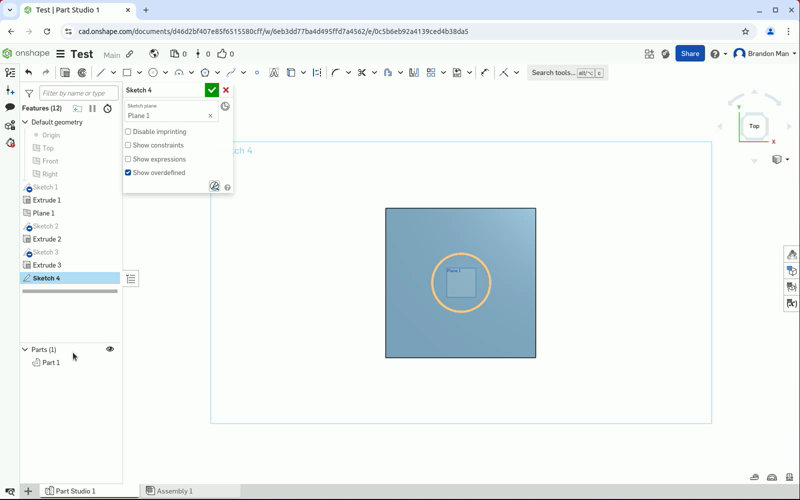
key(y)
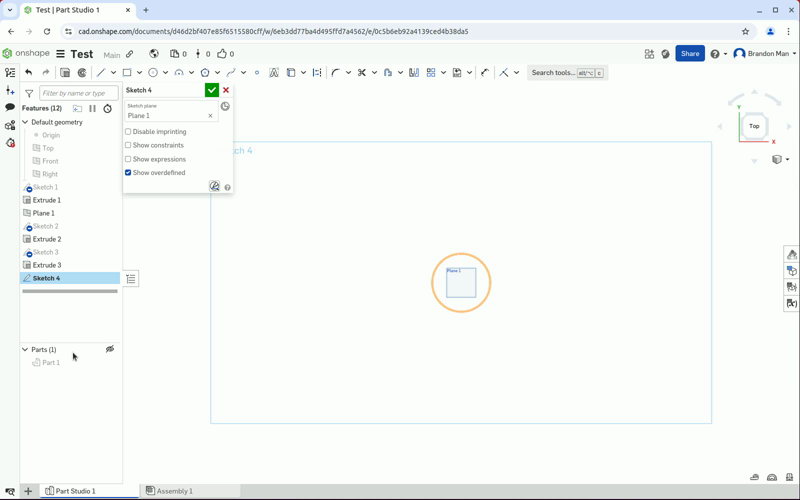
key(c)
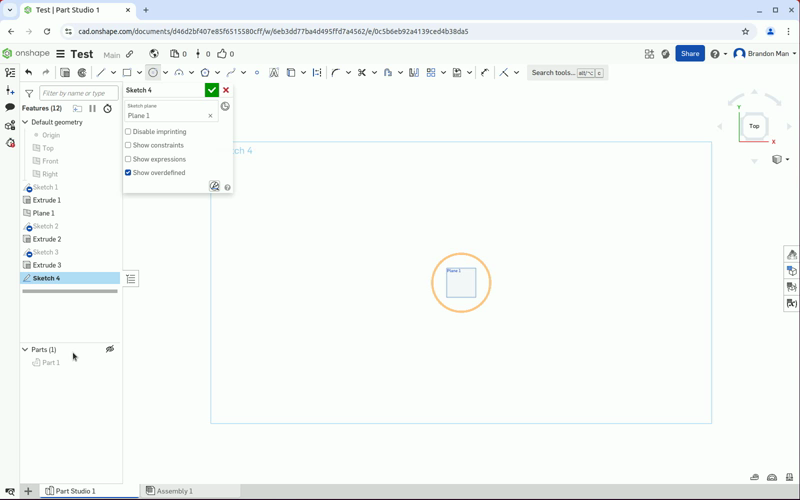
key_down(shift)
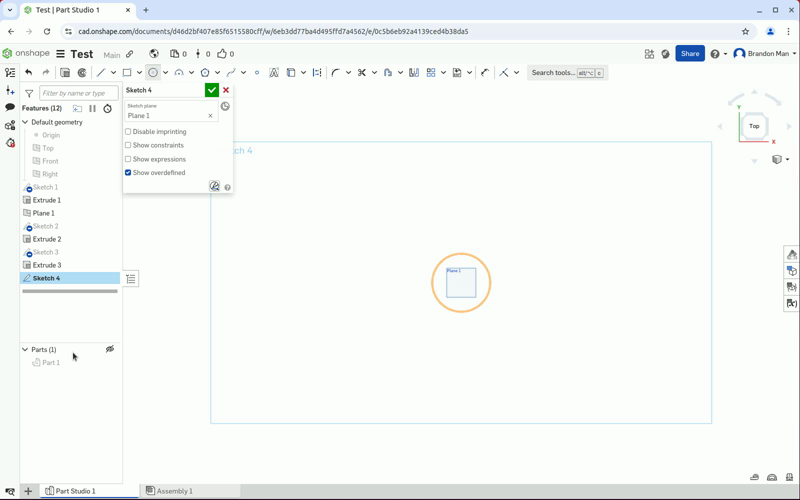
mouse_move(461, 282)
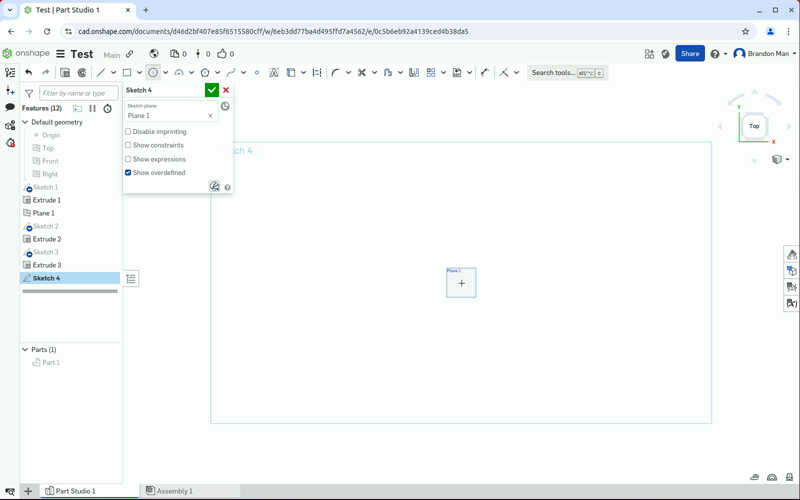
click(461, 282)
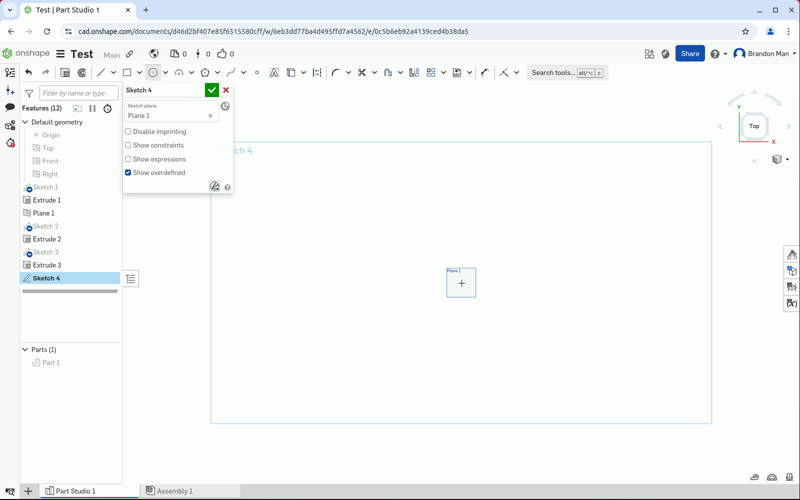
key_up(shift)
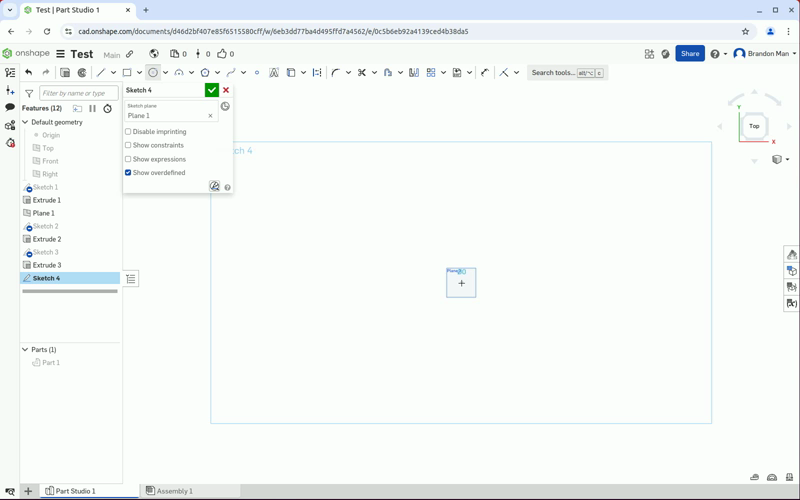
mouse_move(498, 282)
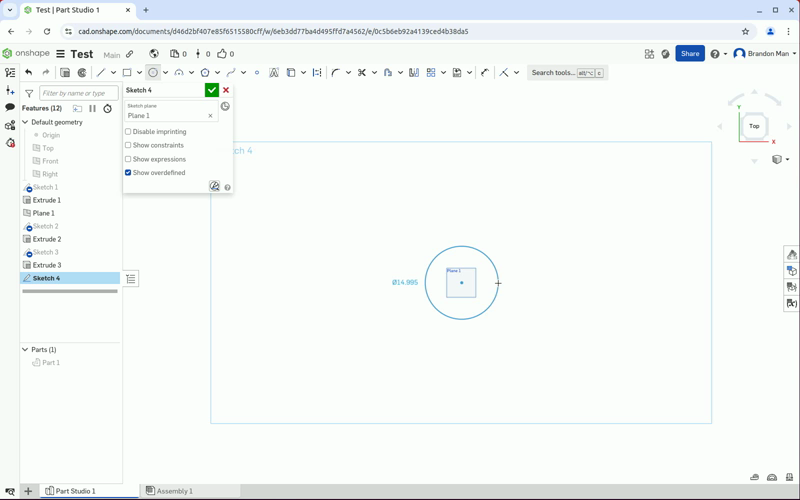
click(498, 282)
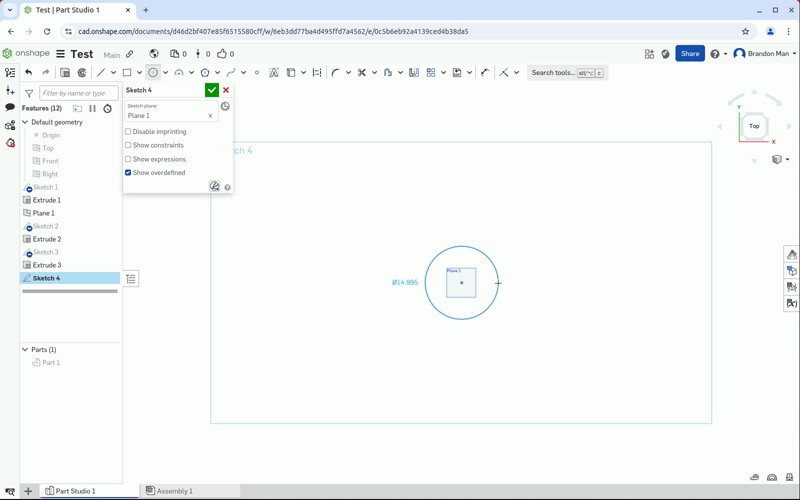
key(esc)
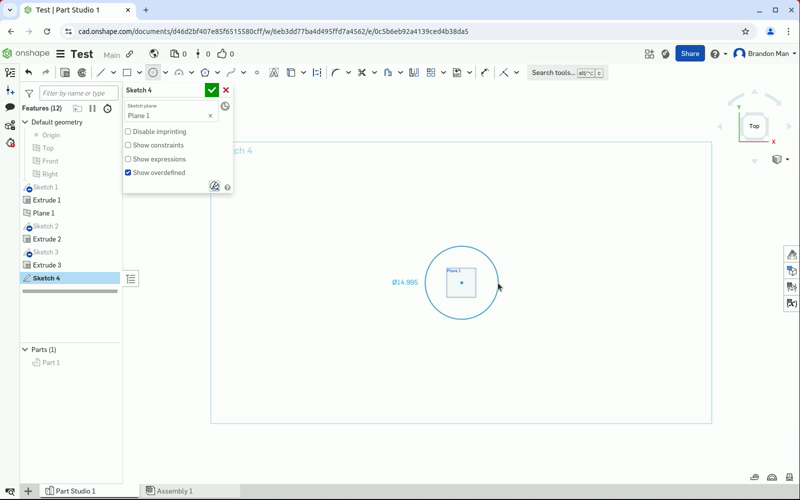
key(c)
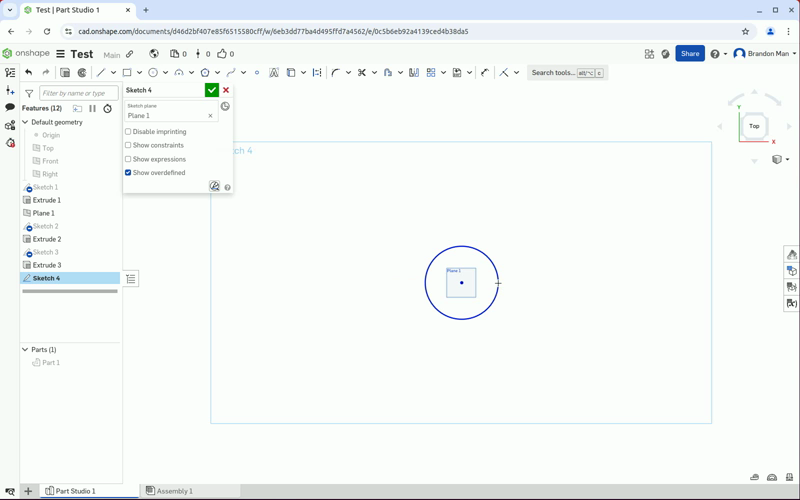
key_down(shift)
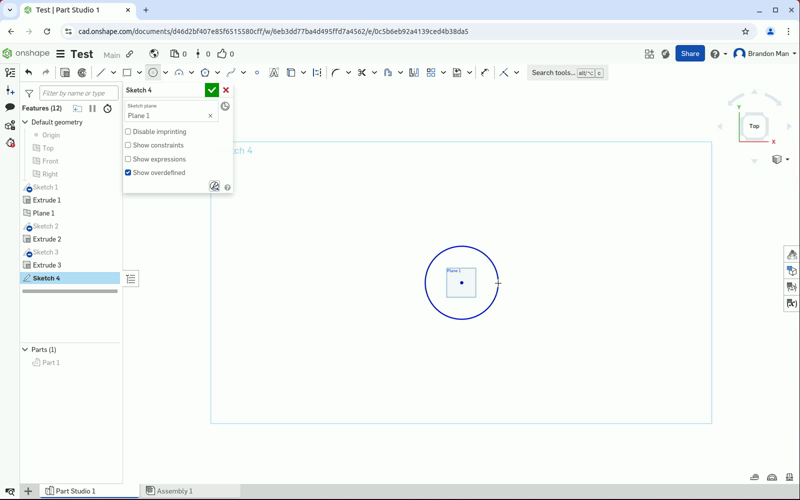
mouse_move(461, 282)
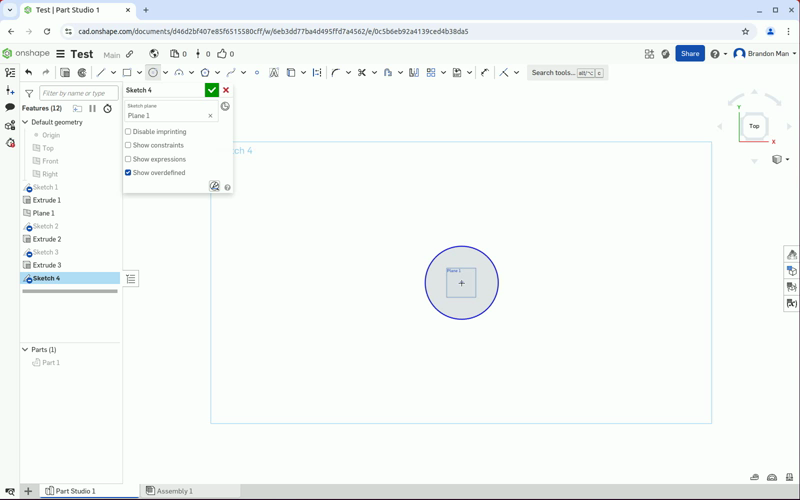
click(461, 282)
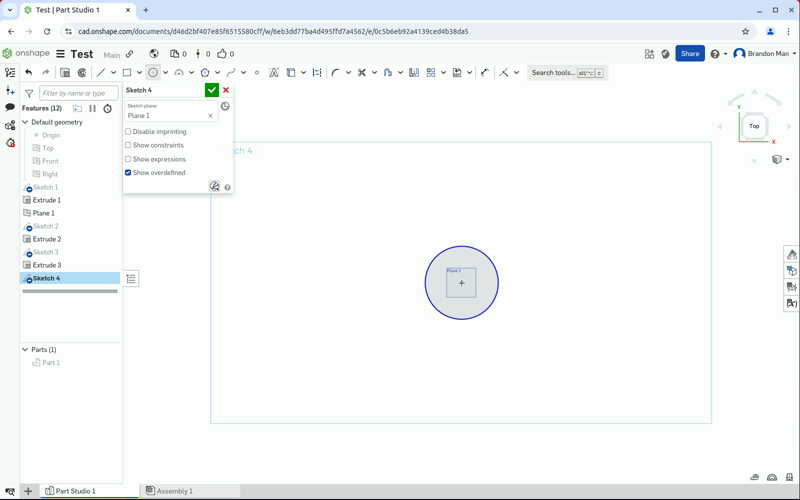
key_up(shift)
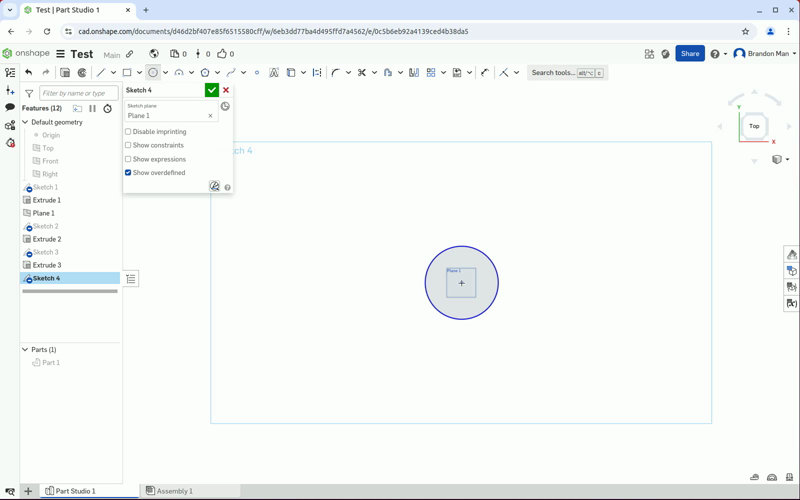
mouse_move(490, 282)
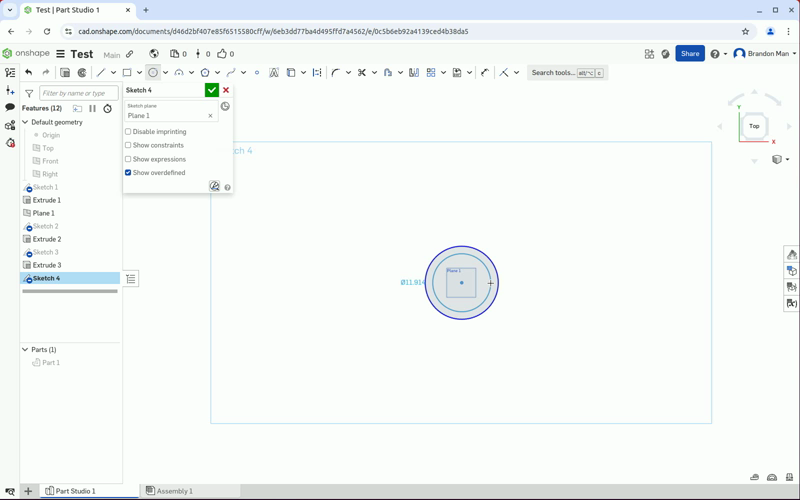
click(490, 282)
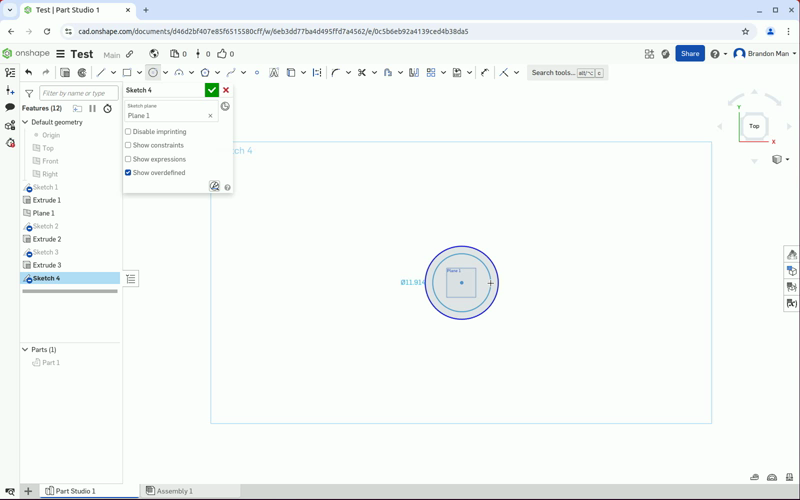
key(esc)
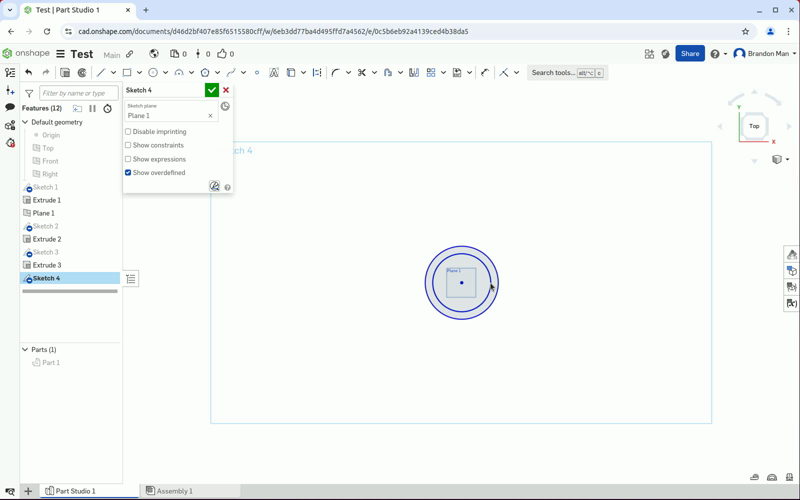
mouse_move(433, 295)
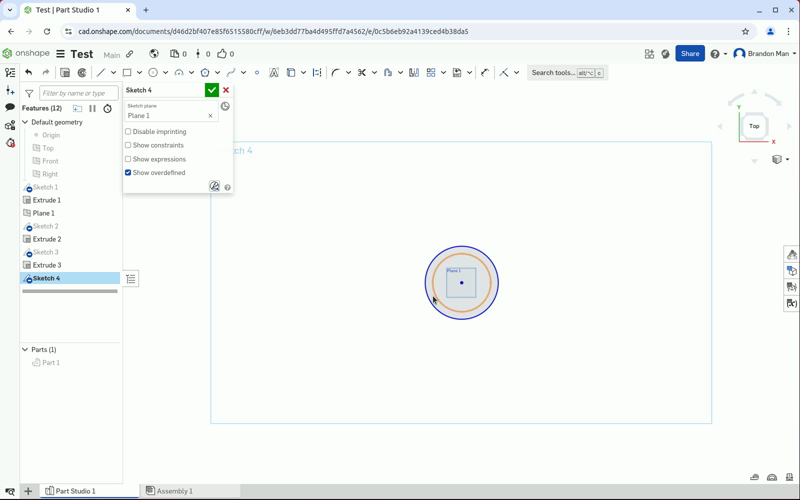
scroll(6)
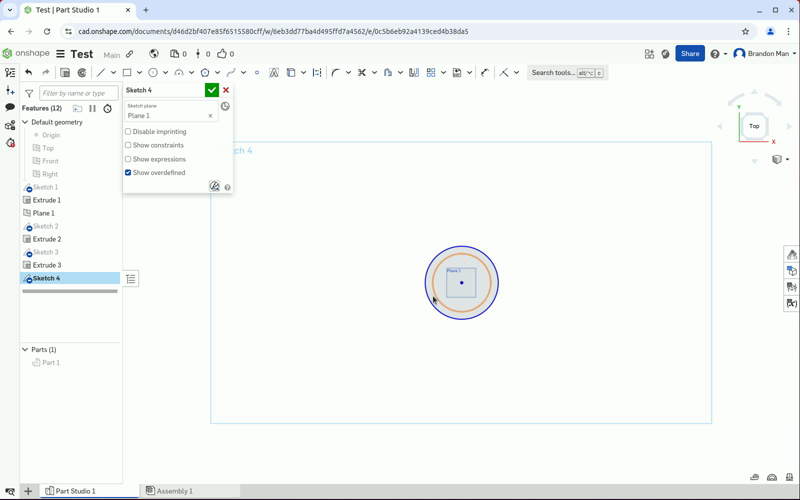
scroll(6)
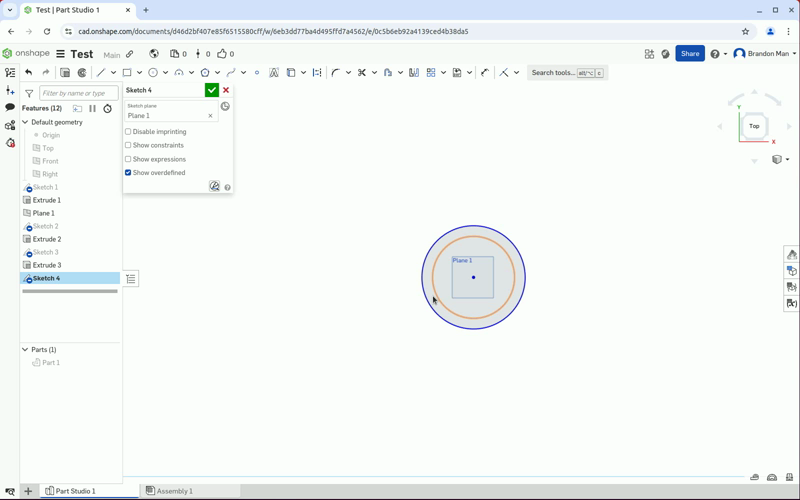
scroll(6)
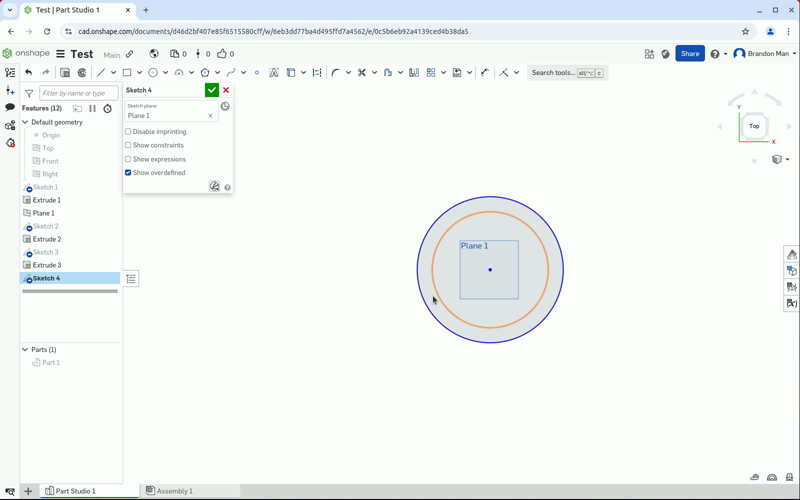
scroll(6)
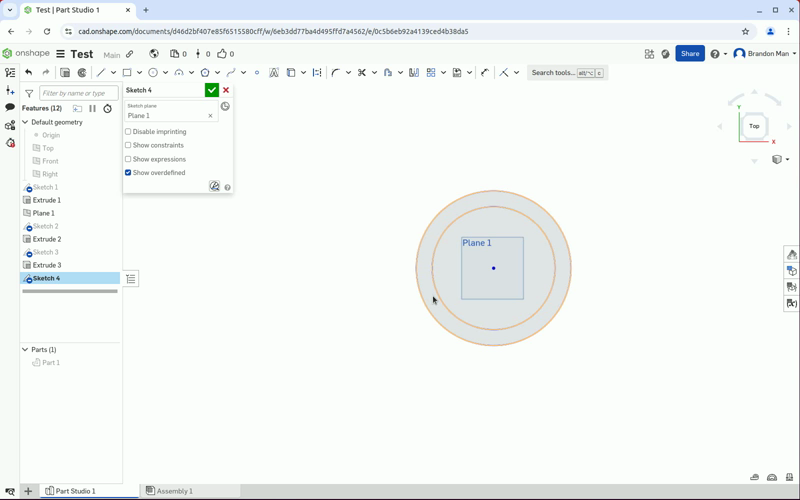
scroll(6)
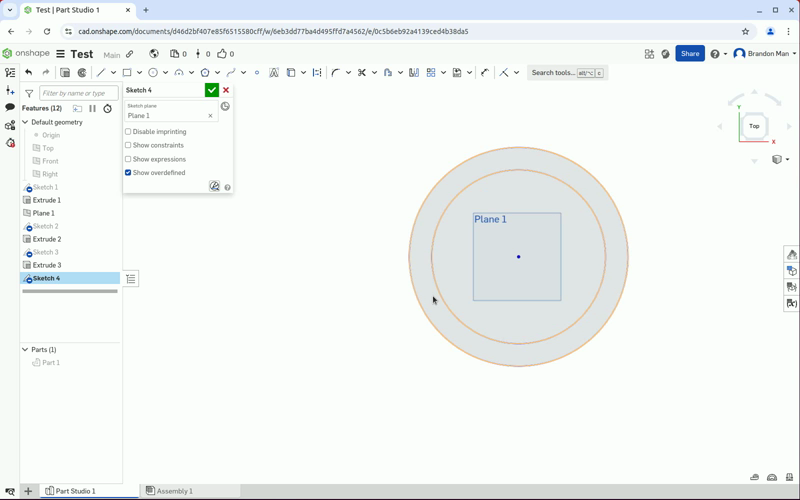
scroll(6)
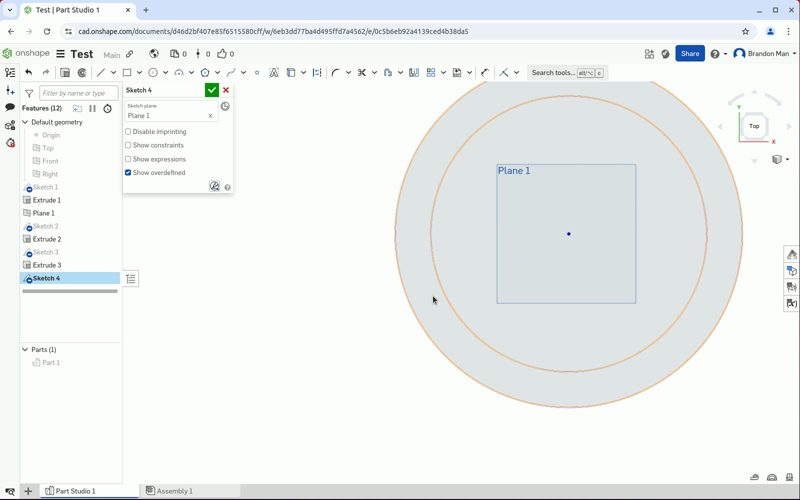
scroll(6)
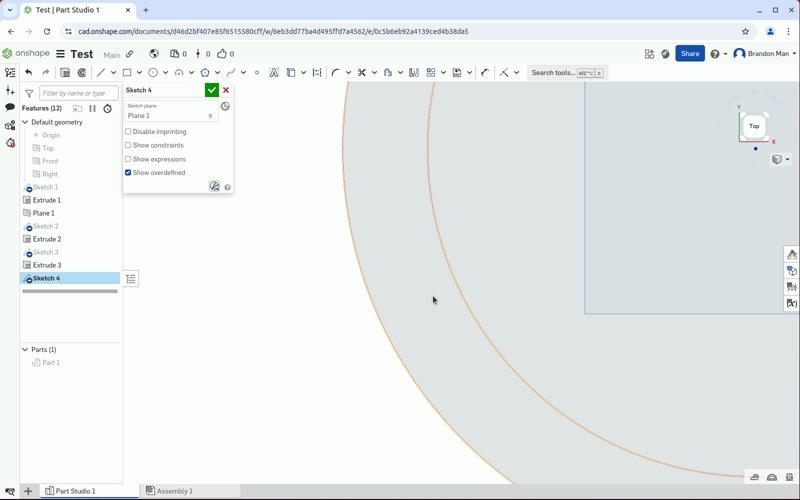
click(433, 295)
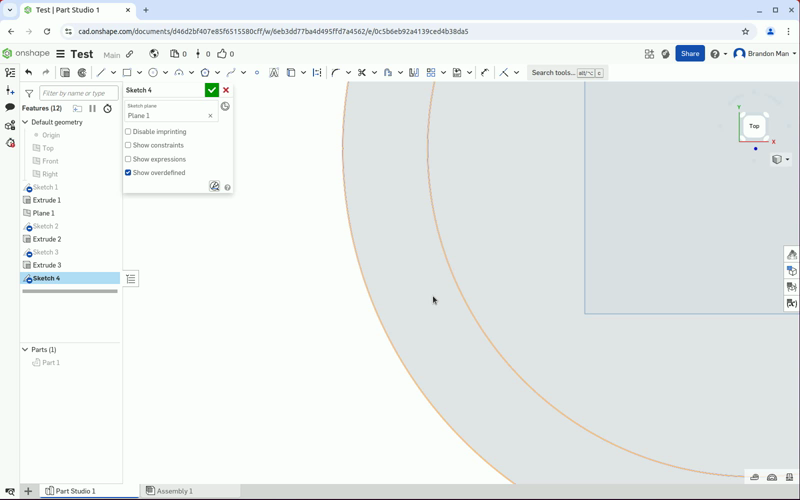
scroll(-6)
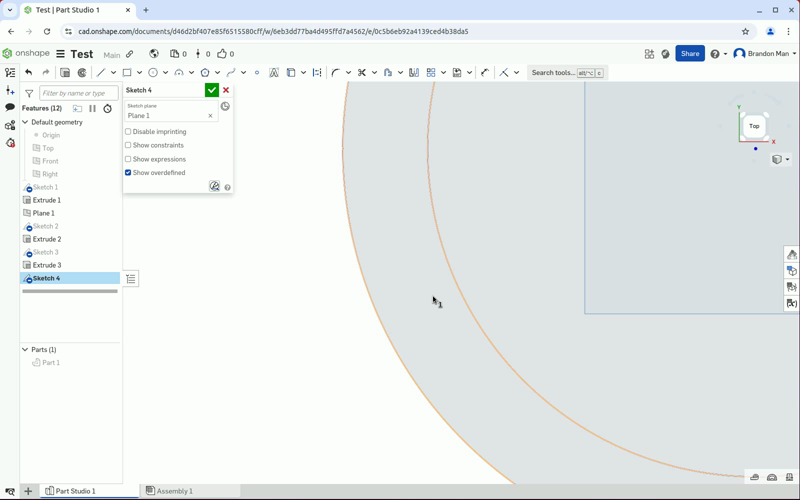
scroll(-6)
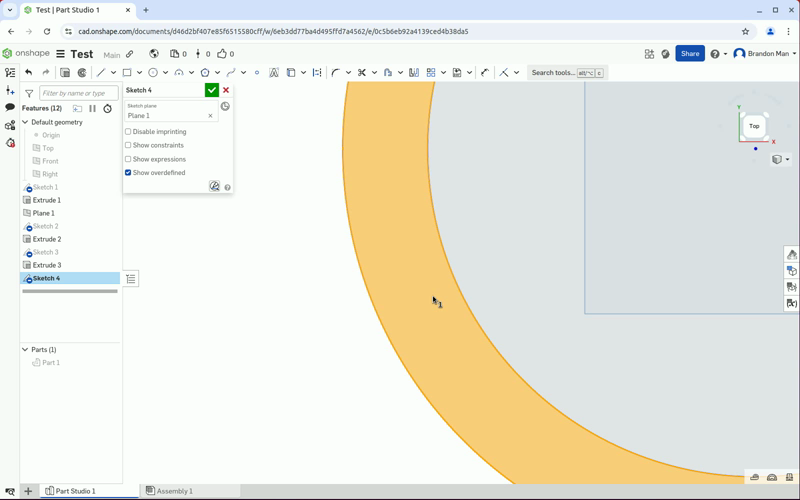
scroll(-6)
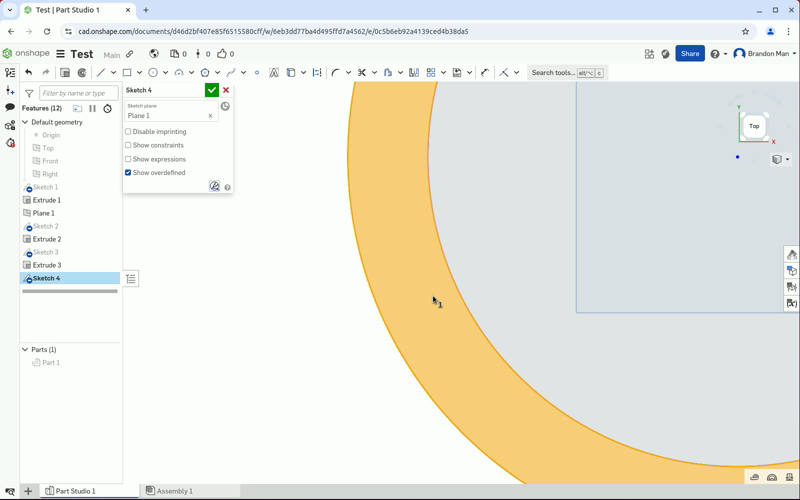
scroll(-6)
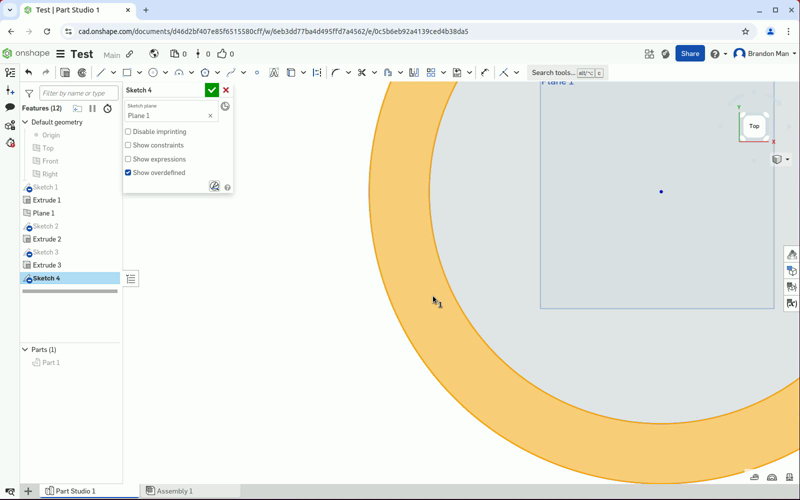
scroll(-6)
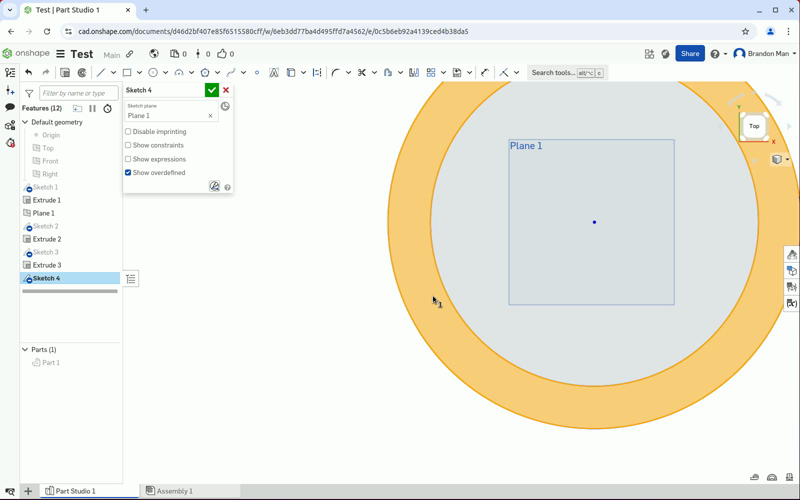
scroll(-6)
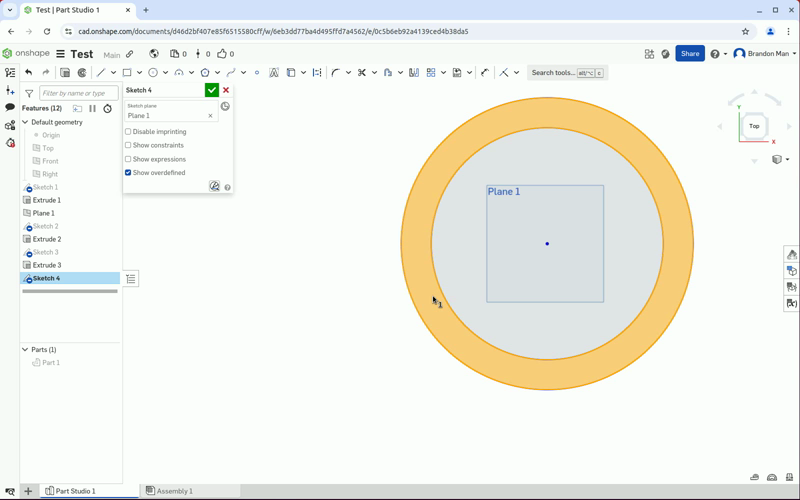
scroll(-6)
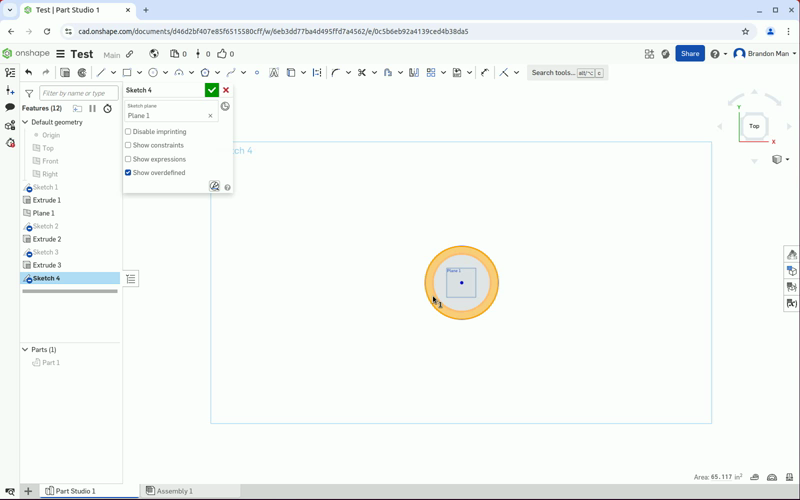
mouse_move(73, 352)
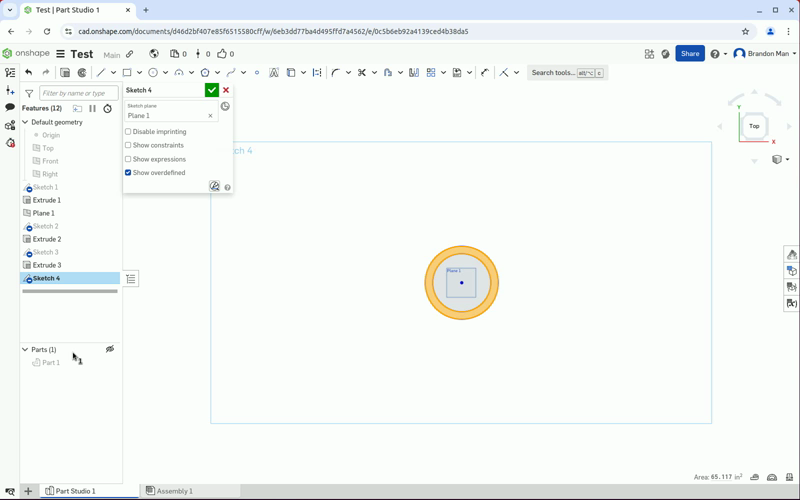
key(shift+y)
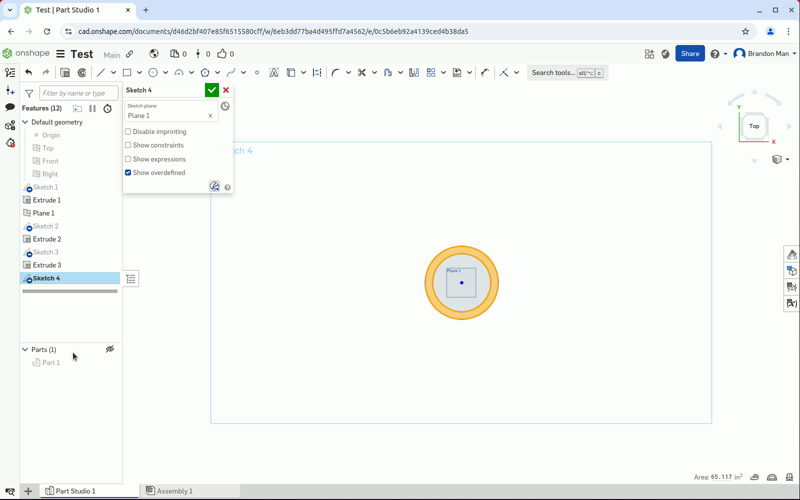
key(shift+e)
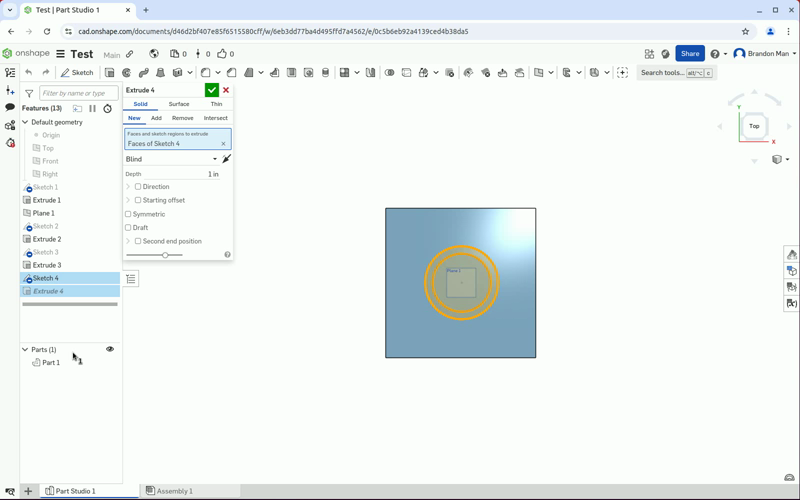
mouse_move(143, 106)
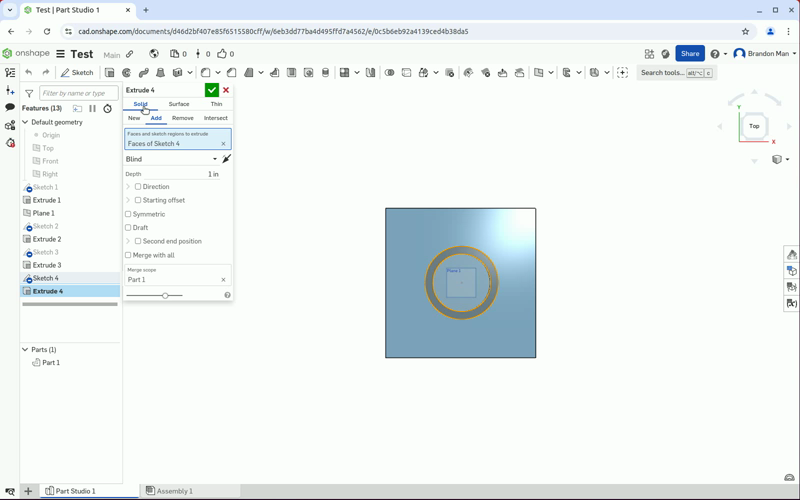
click(143, 106)
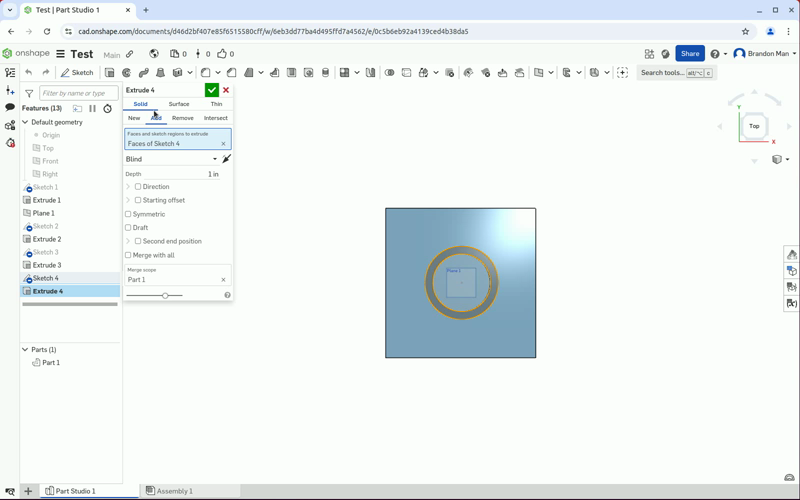
mouse_move(186, 120)
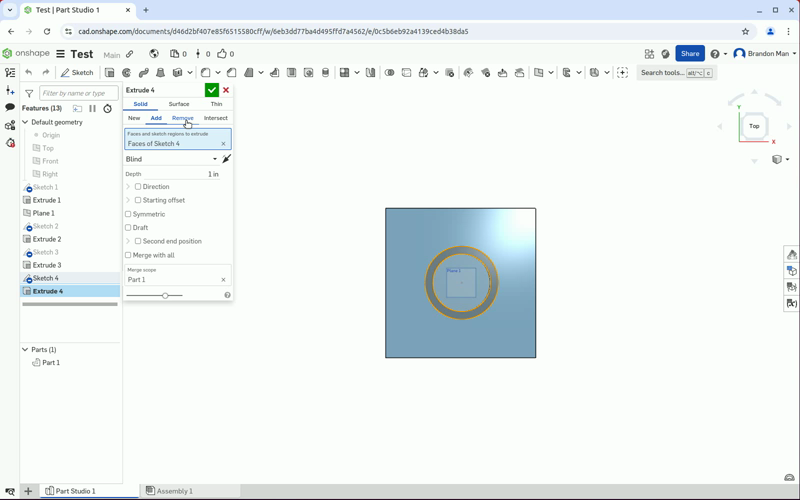
click(186, 120)
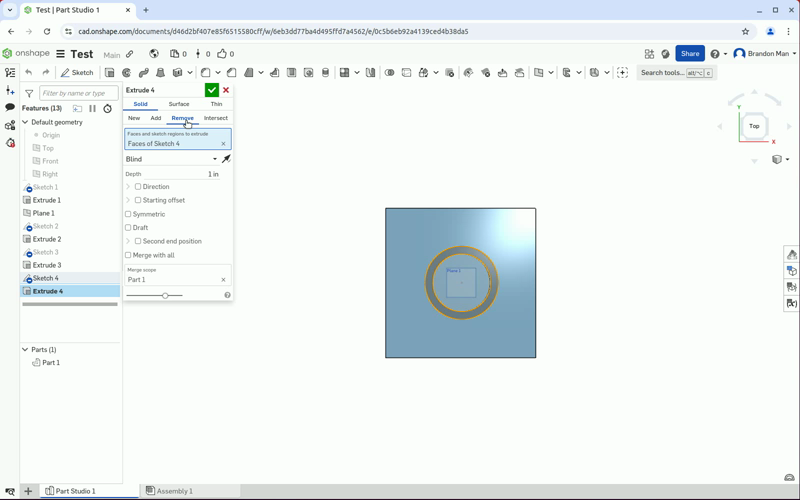
key(tab, 4)
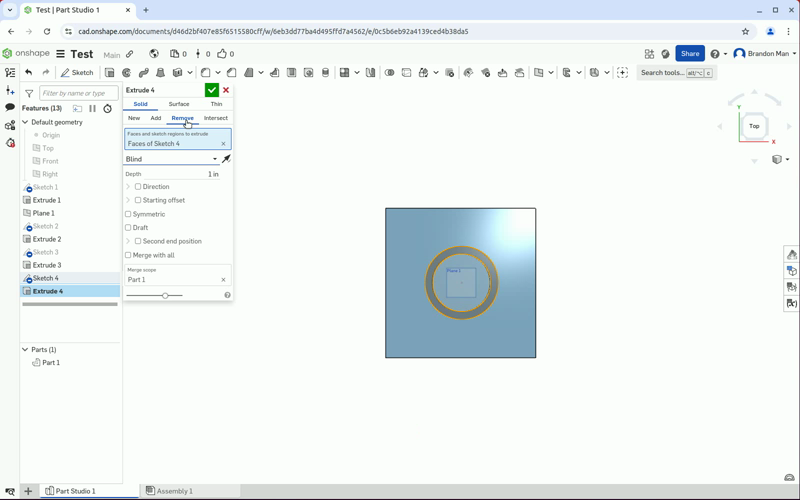
text(1.204)
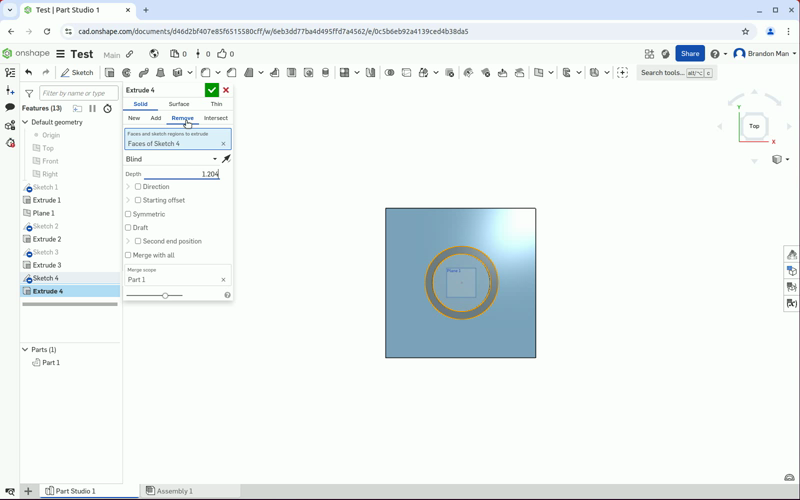
key(tab, 6)
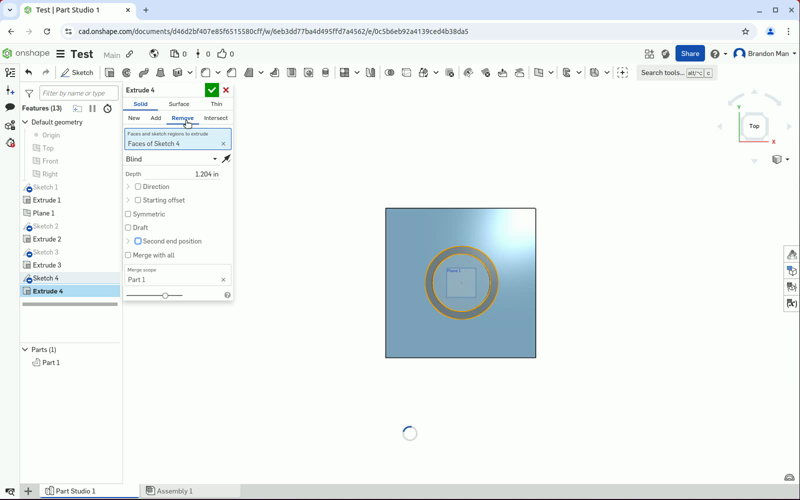
key(space)
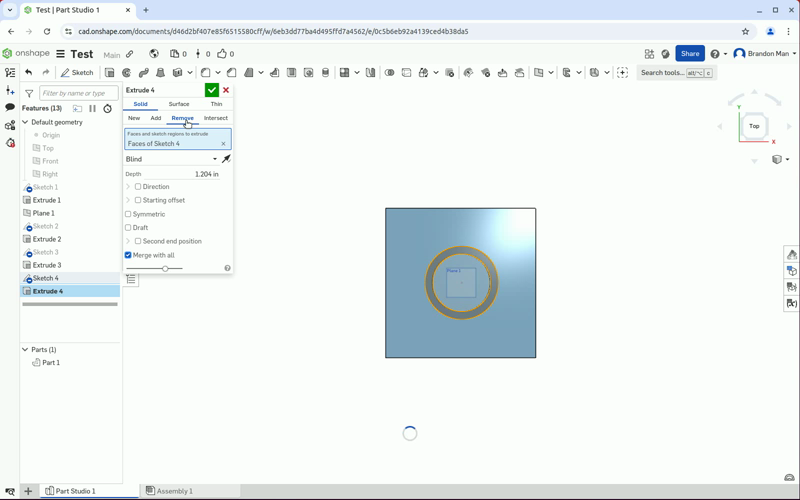
key(enter)
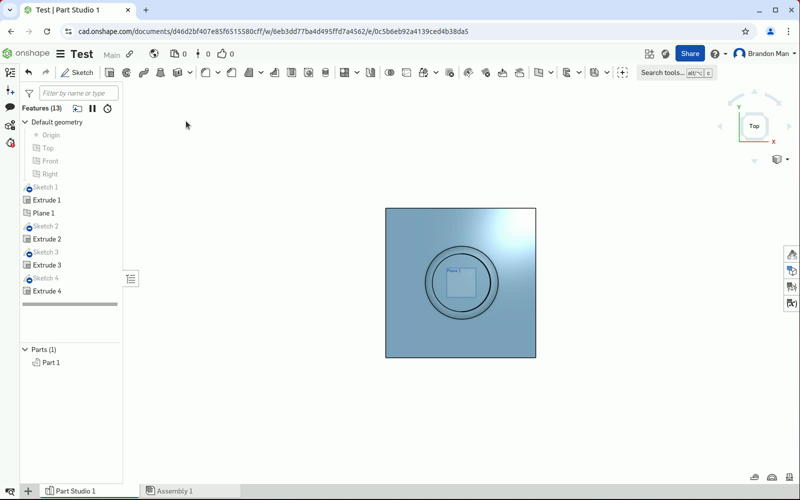
key(shift+h)
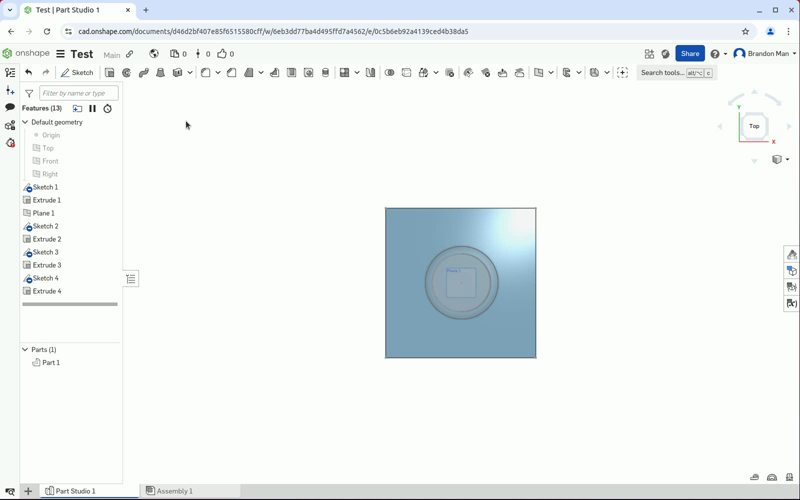
key(shift+h)
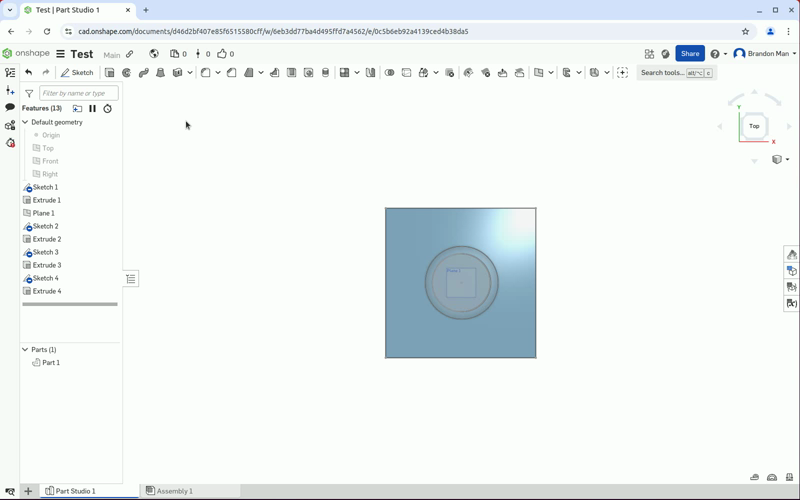
key(shift+7)
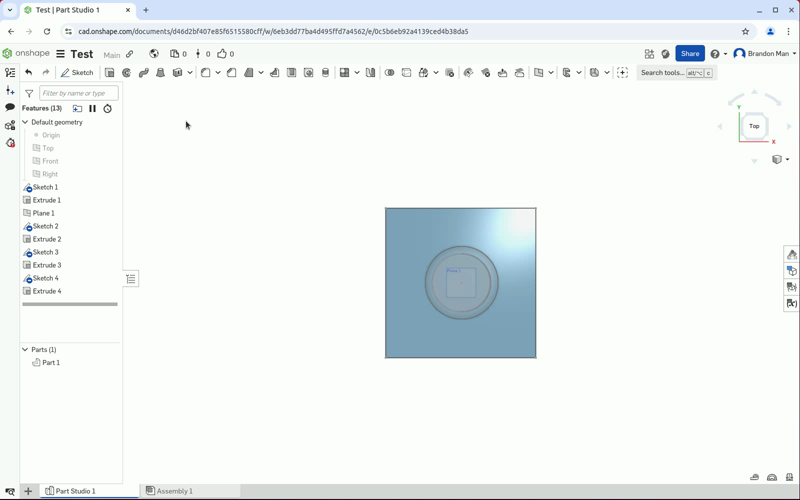
key(up, 3)
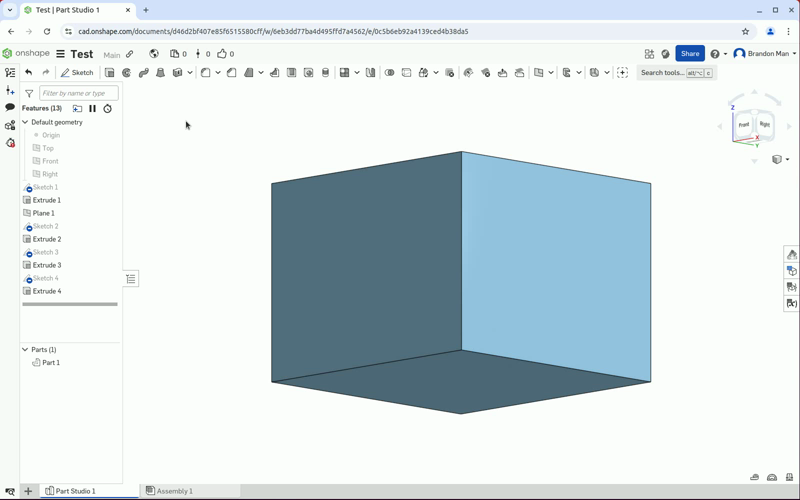
key(left, 3)
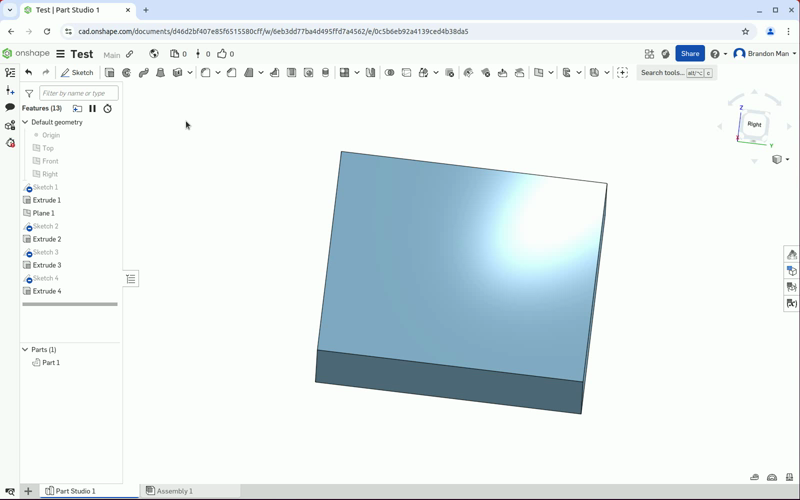
key(right, 3)
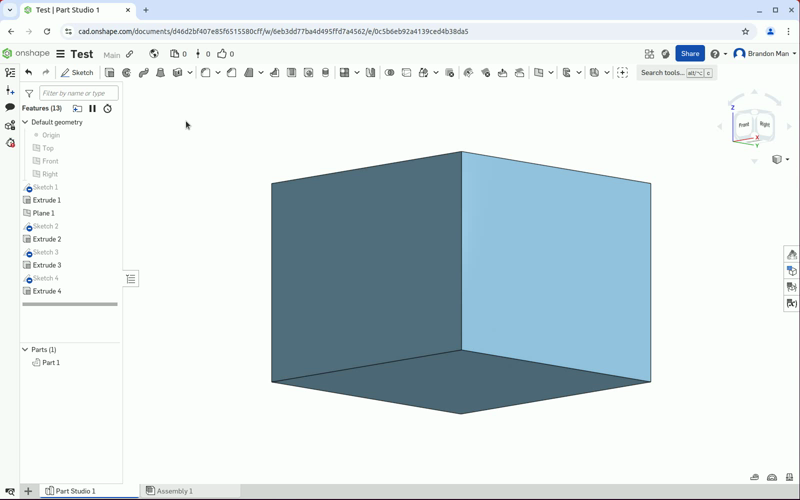
key(down, 3)
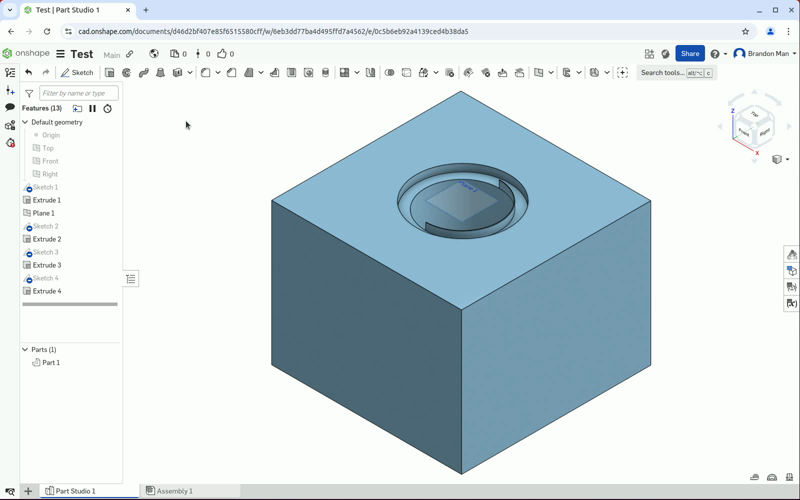
mouse_move(73, 189)
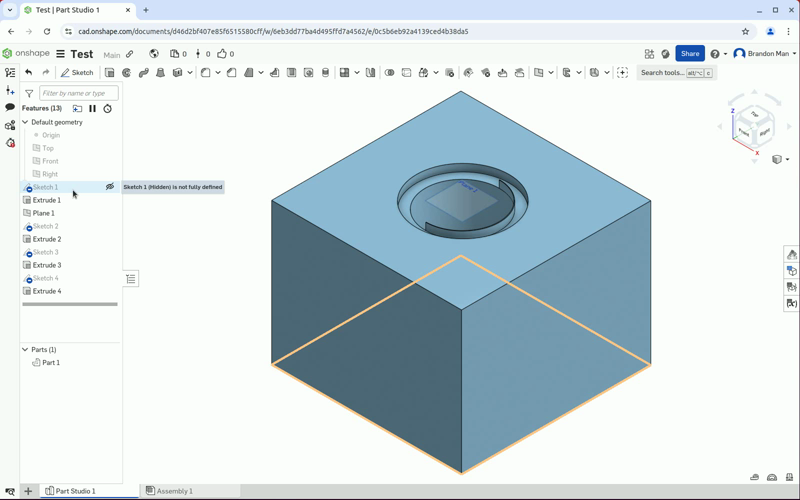
click(73, 189)